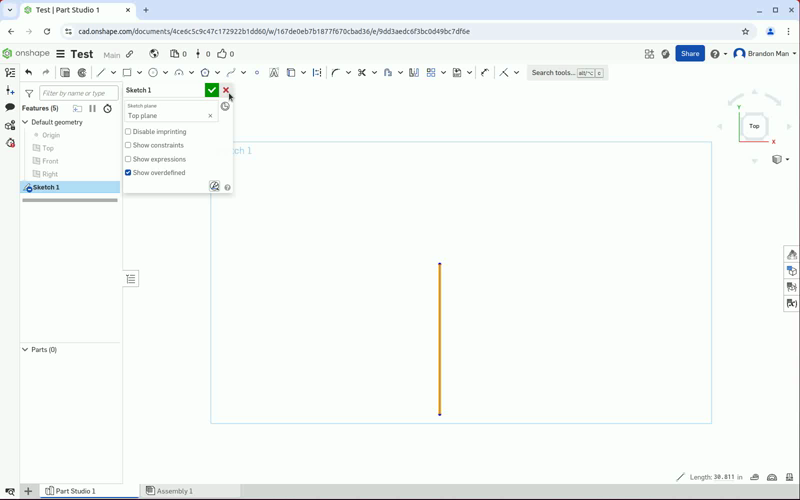
key(shift+h)
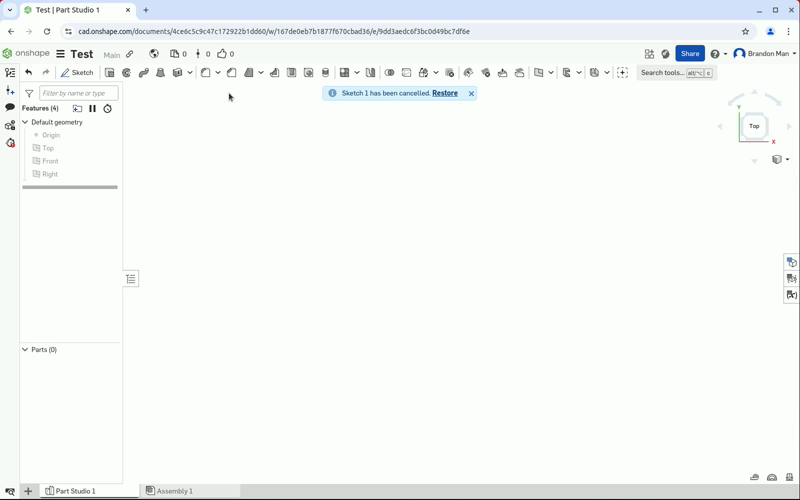
mouse_move(73, 352)
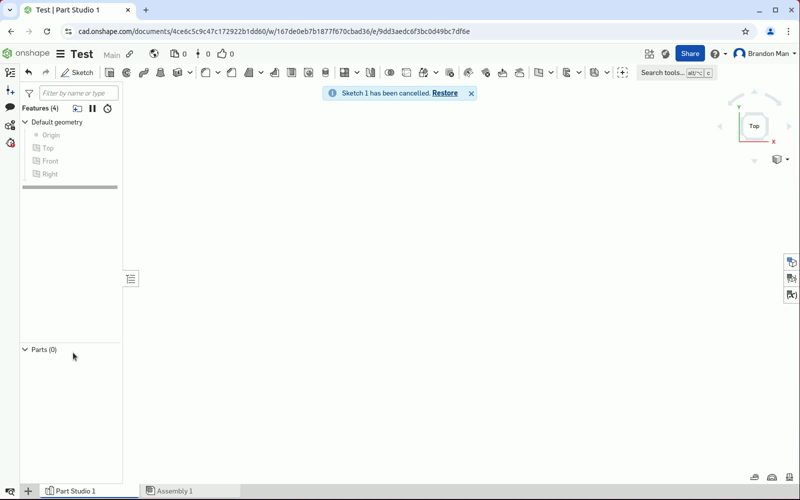
key(y)
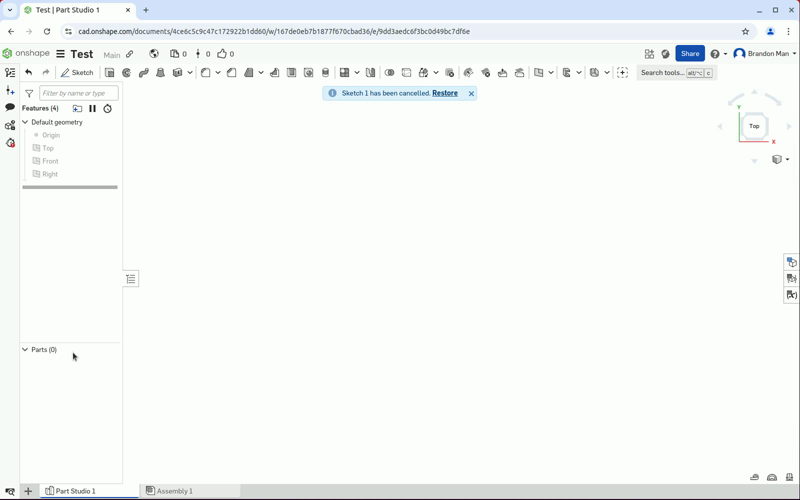
key(shift+p)
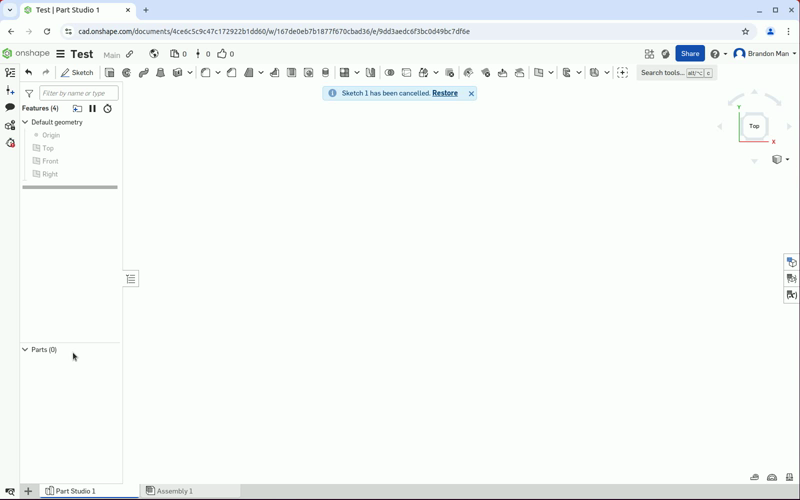
key(space)
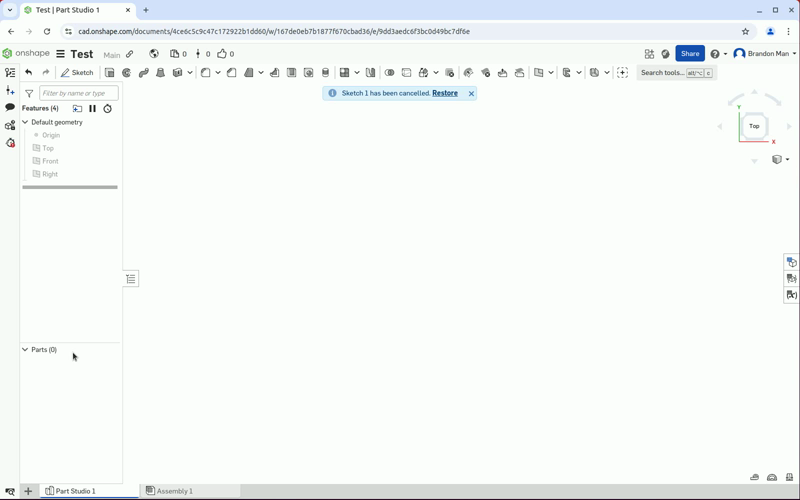
key_down(shift)
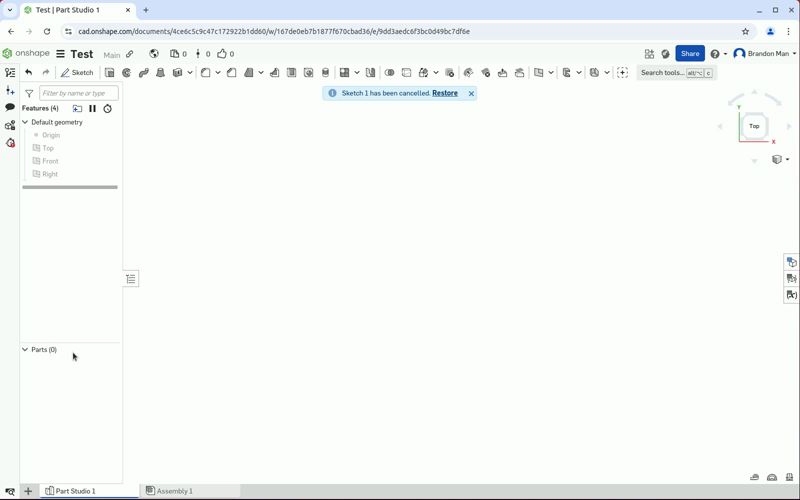
key(up)
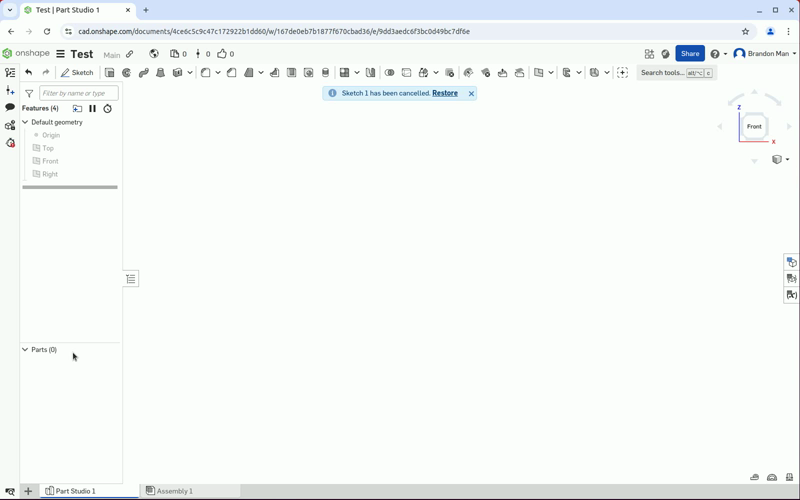
key_up(shift)
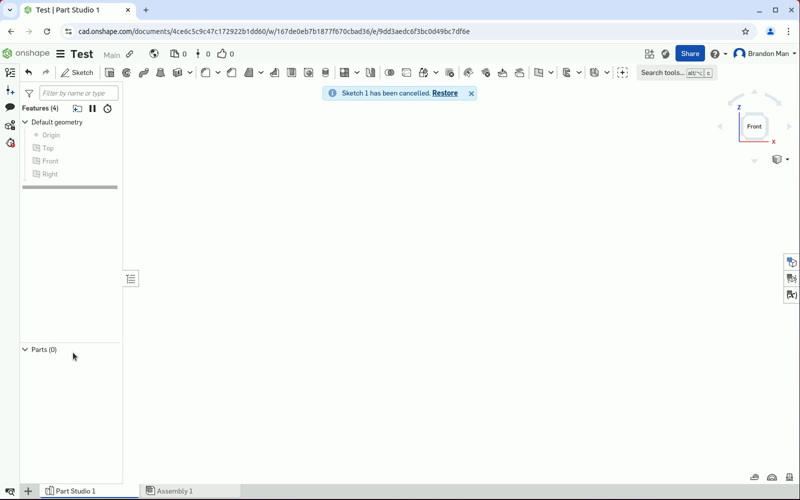
mouse_move(73, 352)
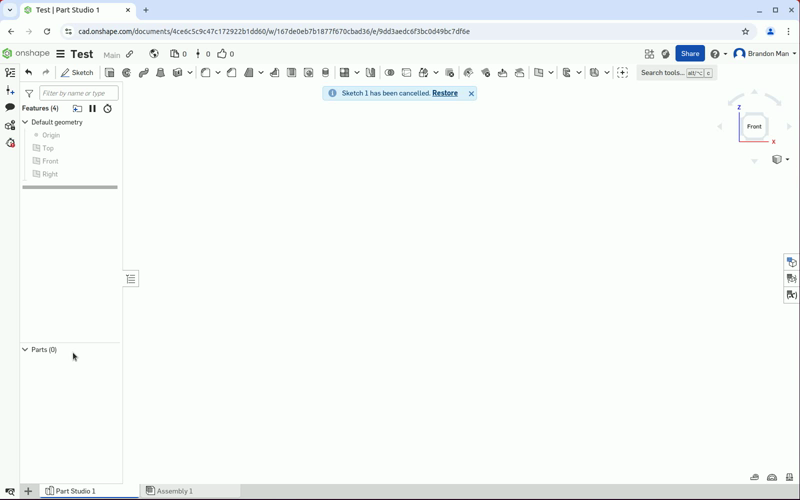
key(shift+y)
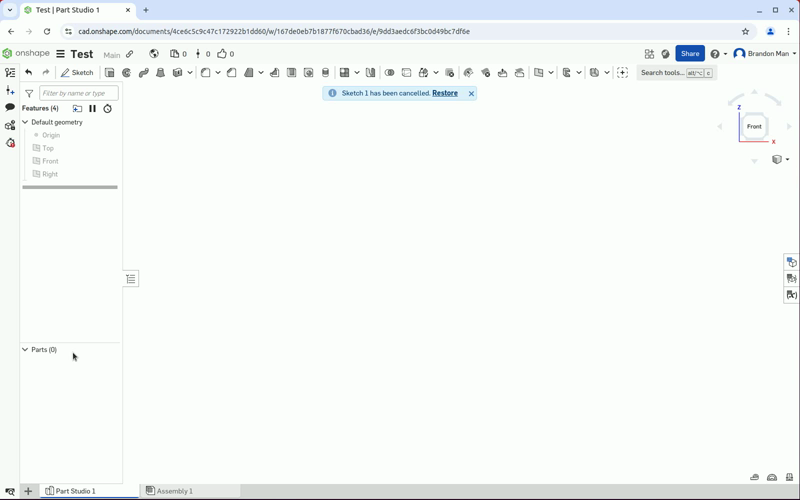
key(shift+s)
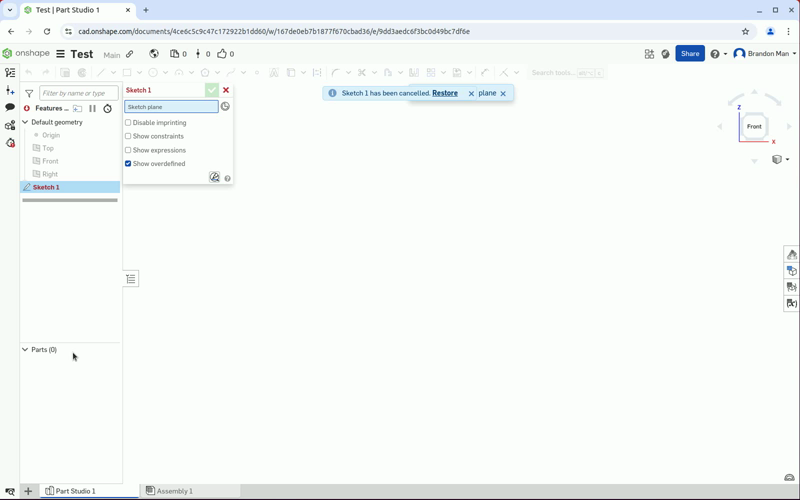
mouse_move(73, 163)
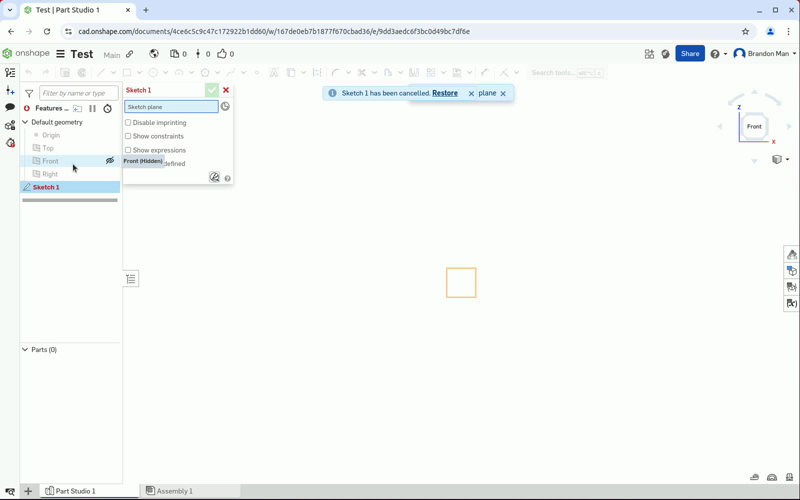
click(73, 163)
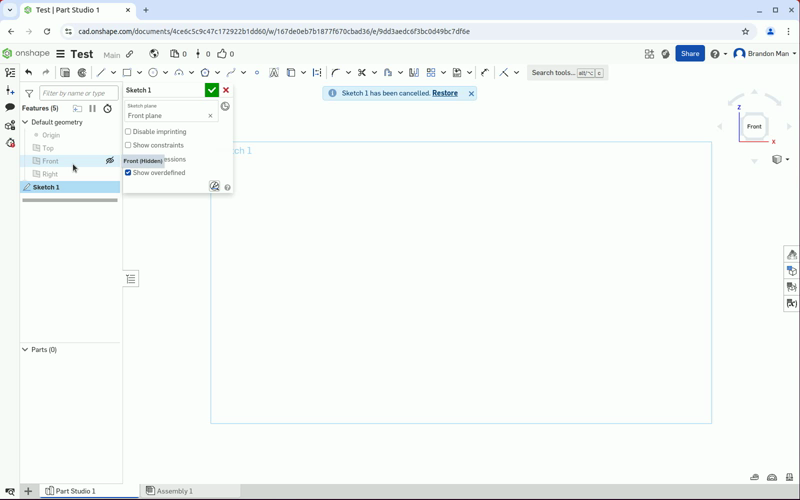
mouse_move(73, 352)
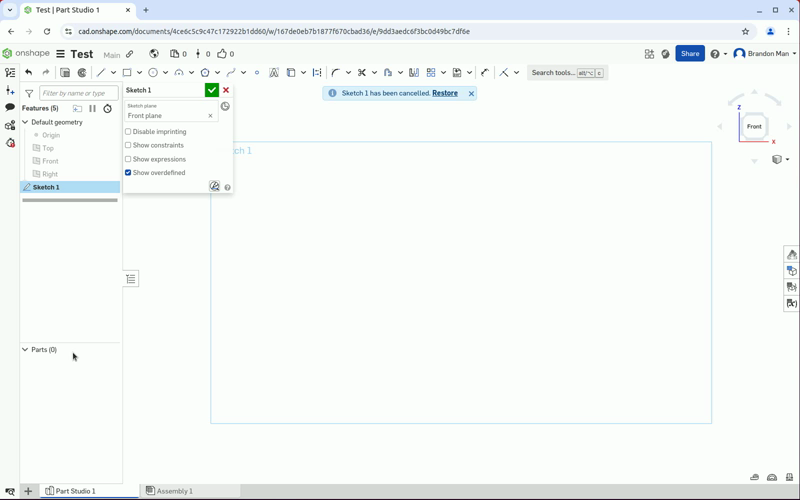
key(y)
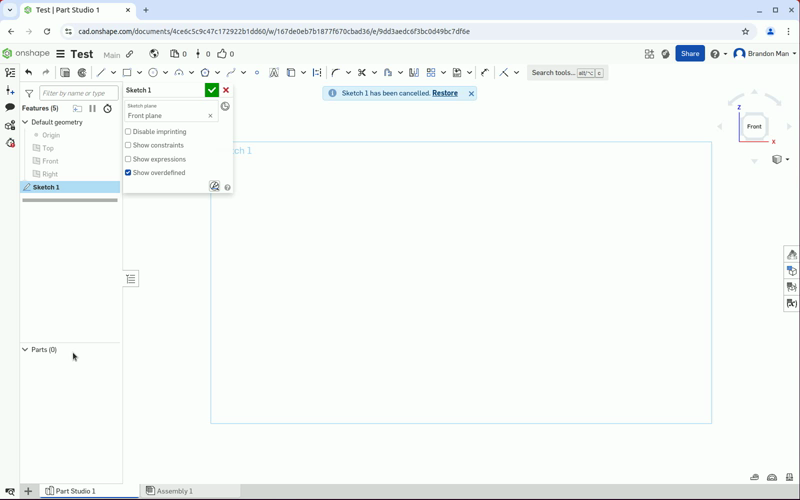
key(c)
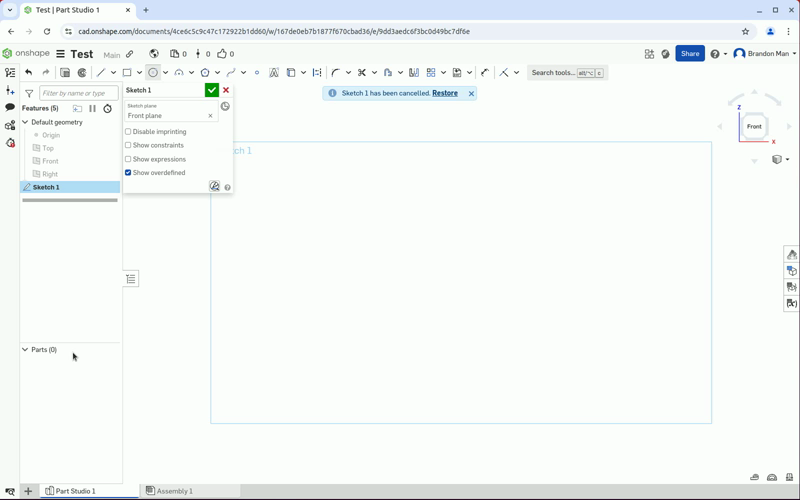
key_down(shift)
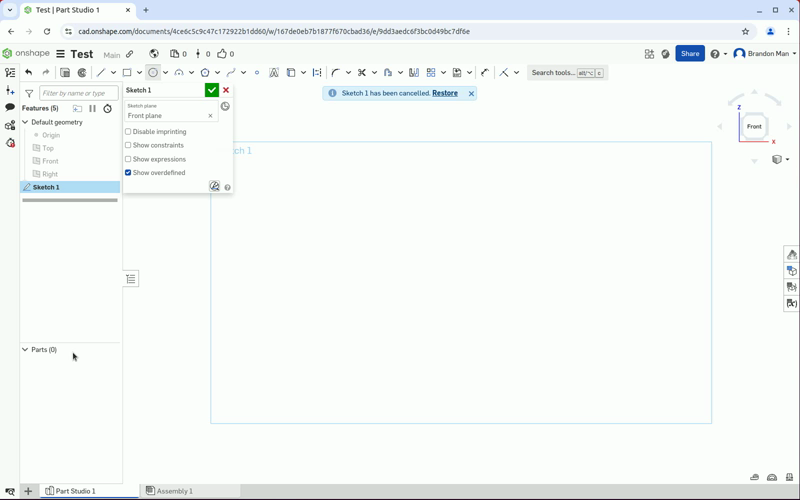
mouse_move(460, 282)
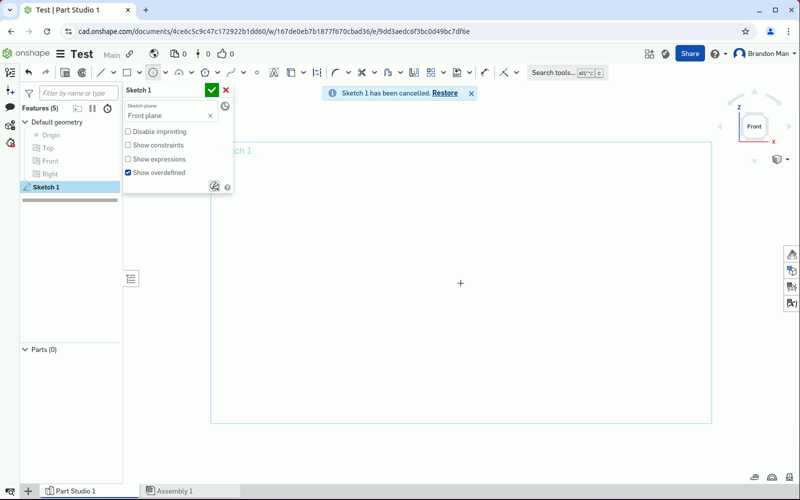
click(460, 282)
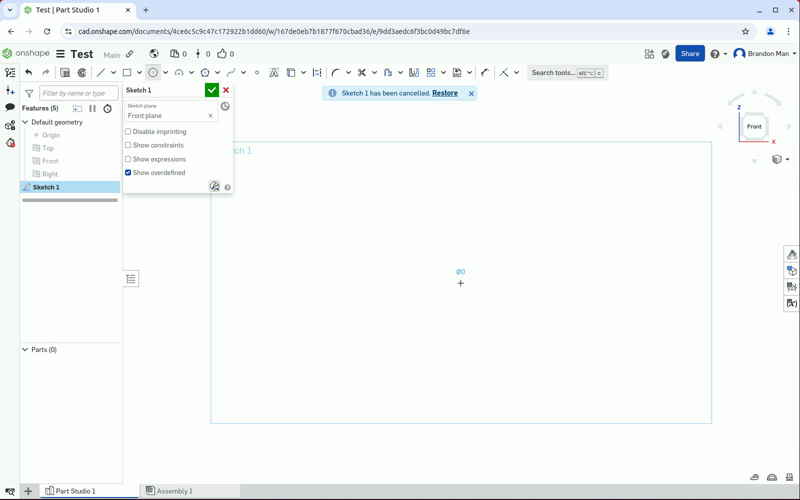
key_up(shift)
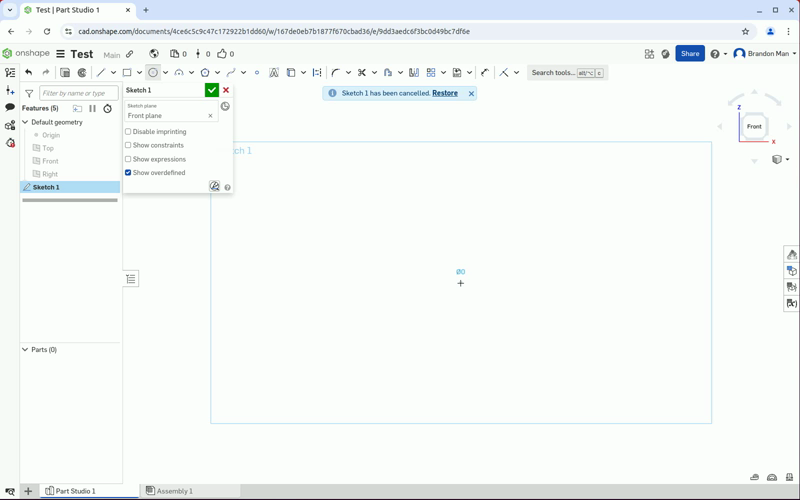
mouse_move(505, 282)
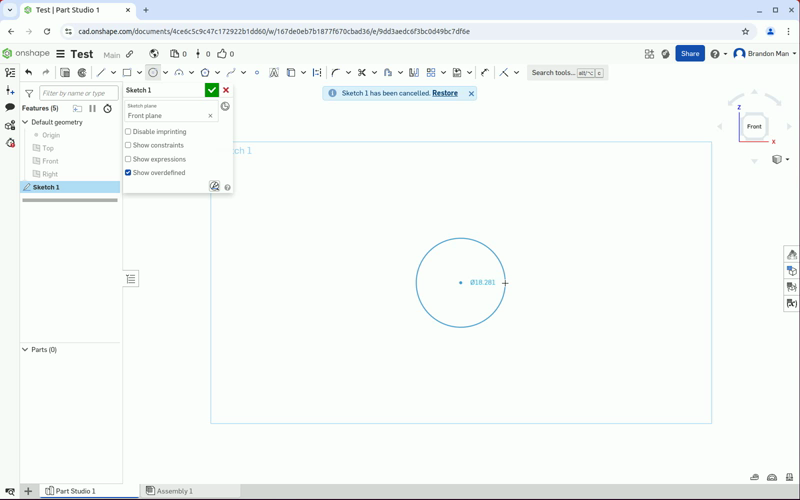
click(505, 282)
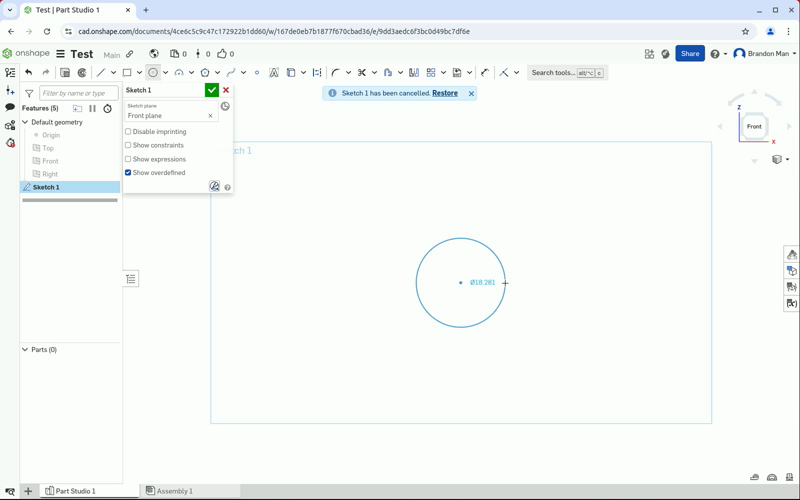
key(esc)
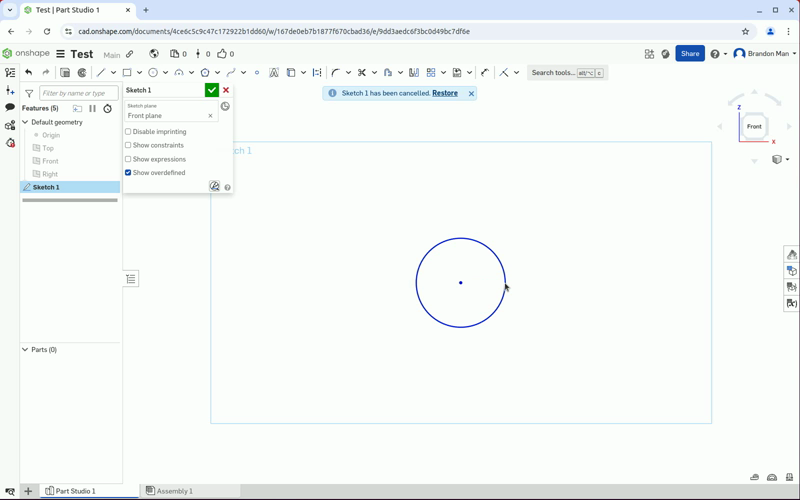
key(c)
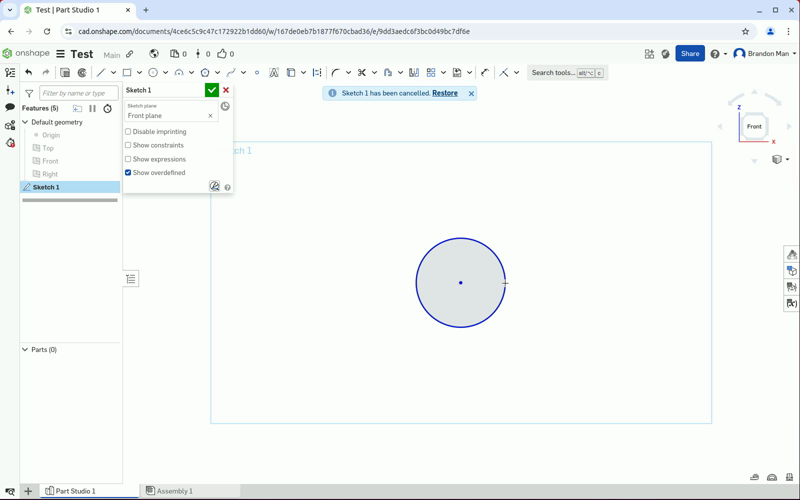
key_down(shift)
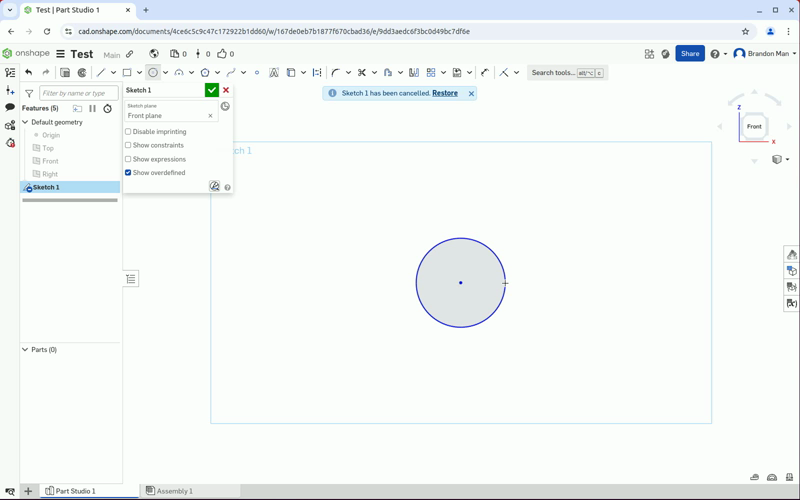
mouse_move(460, 282)
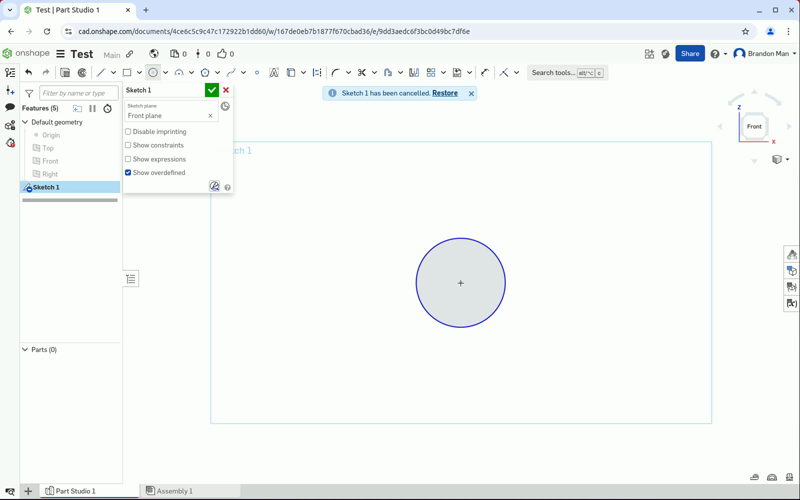
click(460, 282)
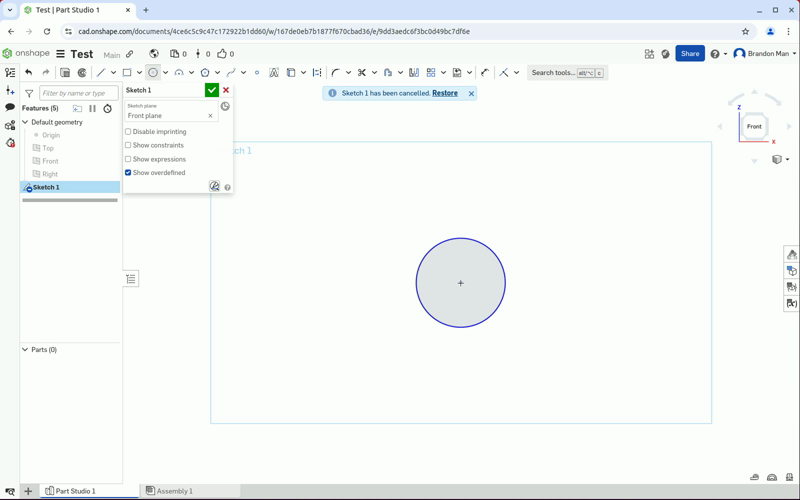
key_up(shift)
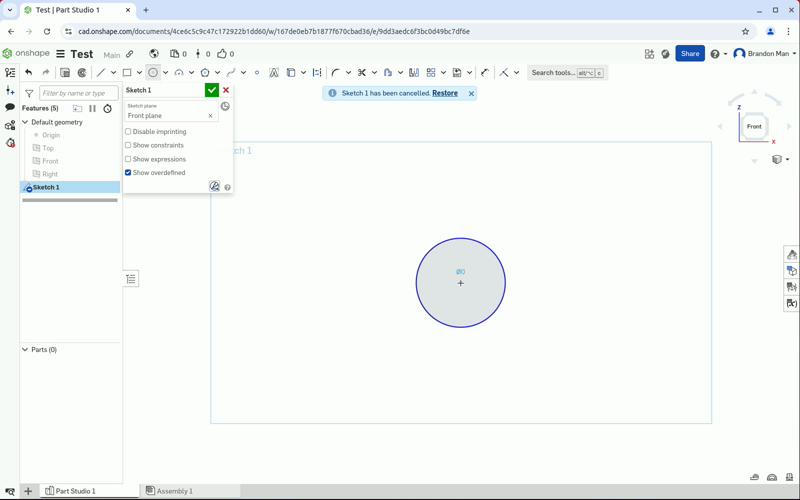
mouse_move(478, 282)
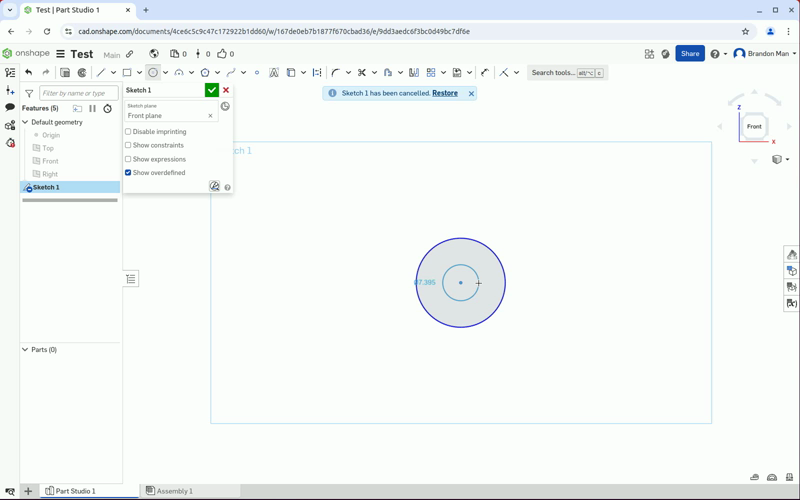
click(478, 282)
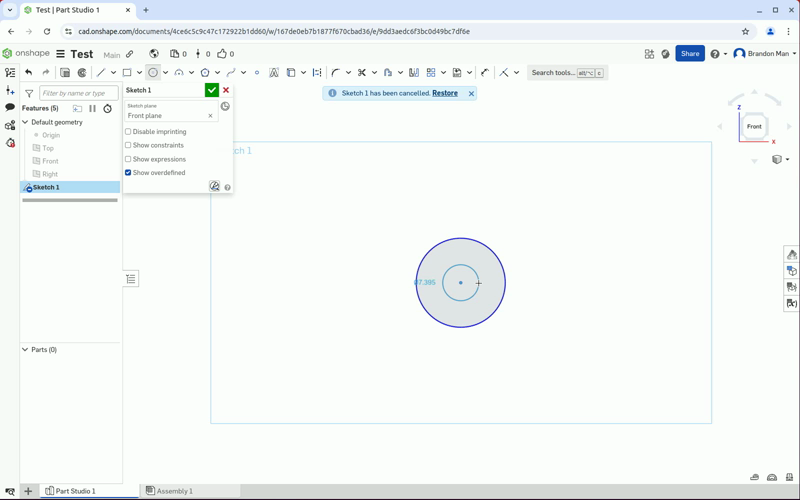
key(esc)
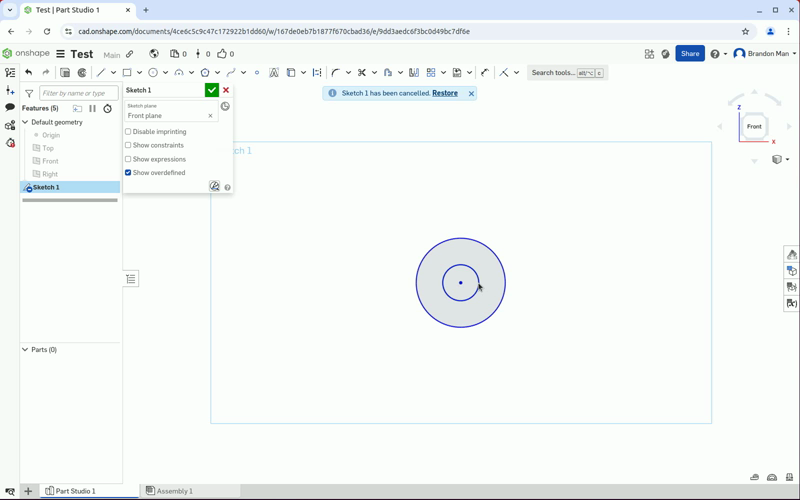
mouse_move(480, 297)
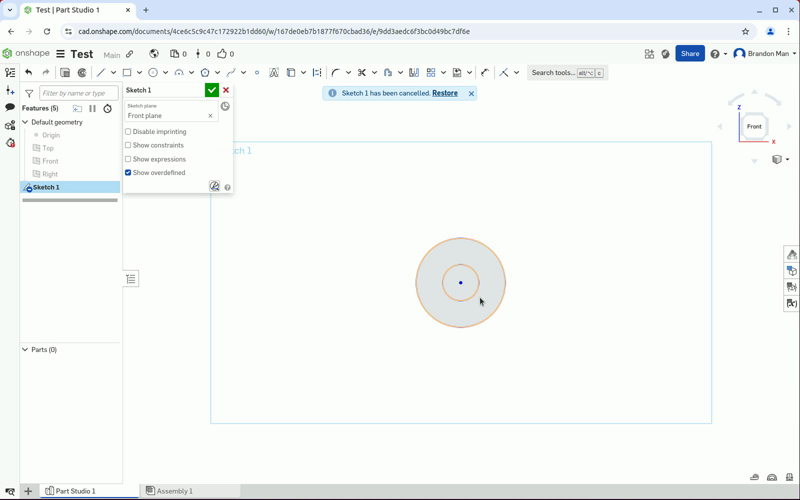
click(480, 297)
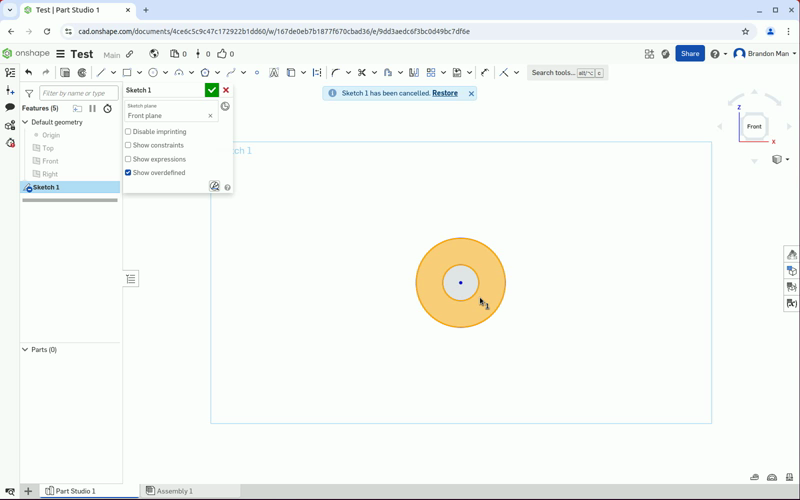
mouse_move(73, 352)
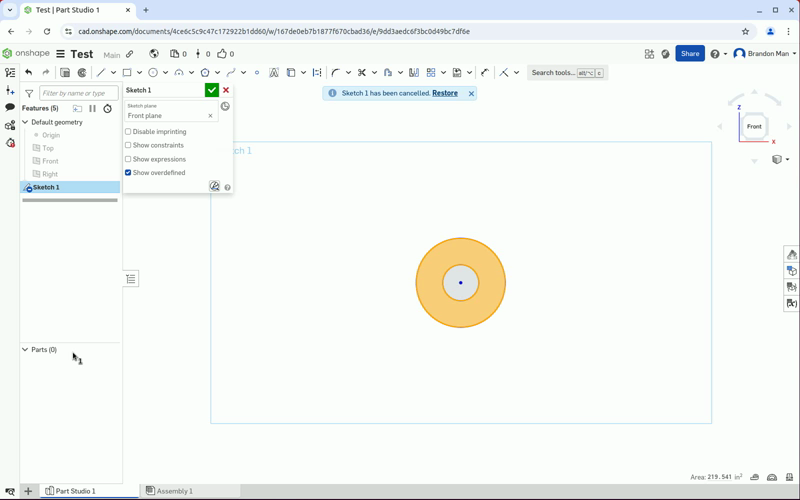
key(shift+y)
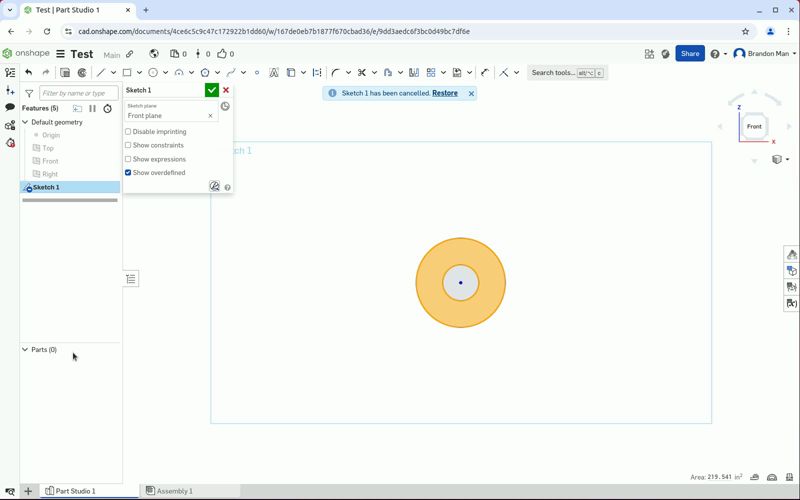
key(shift+e)
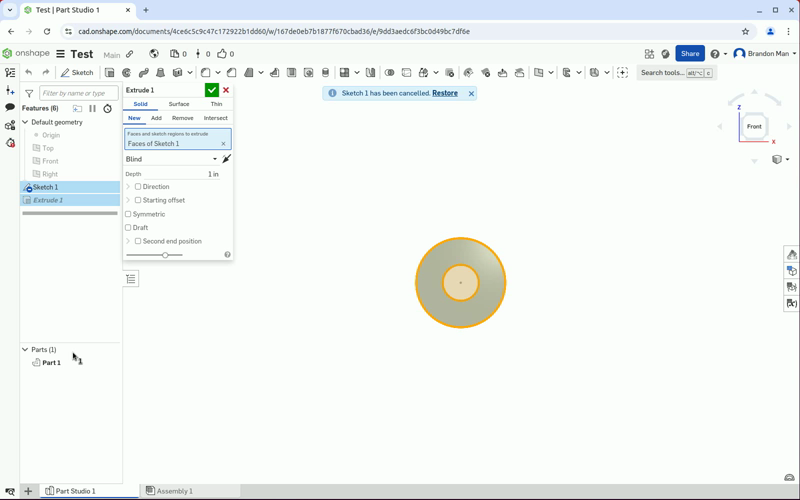
mouse_move(143, 106)
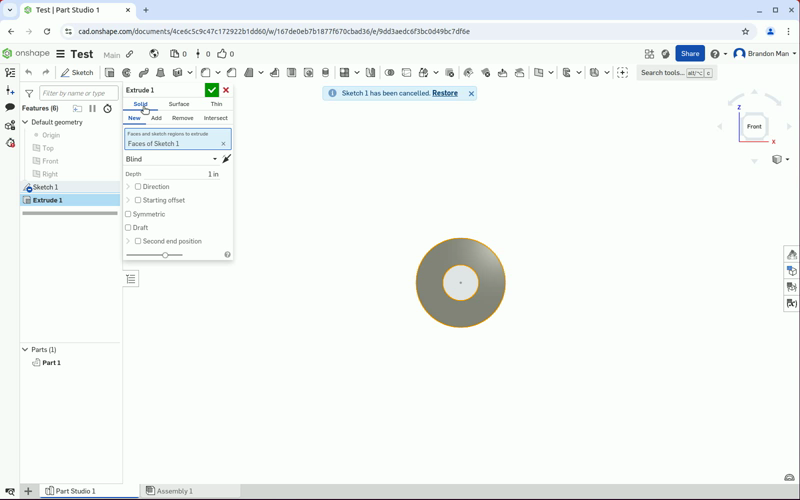
click(143, 106)
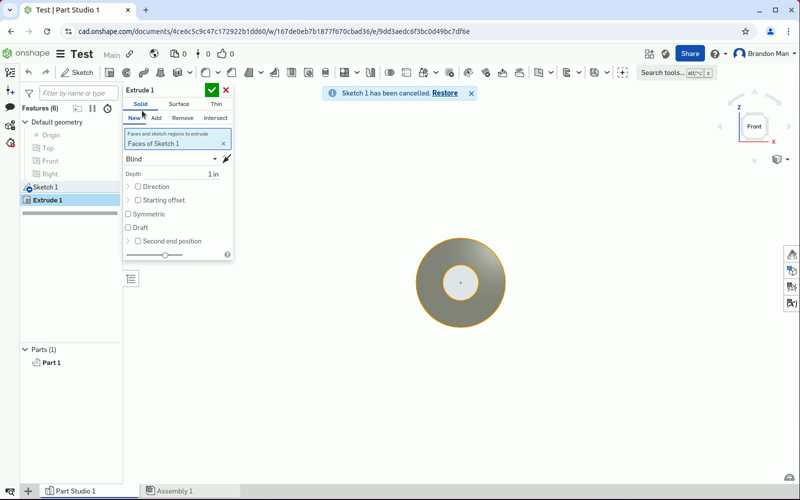
mouse_move(137, 120)
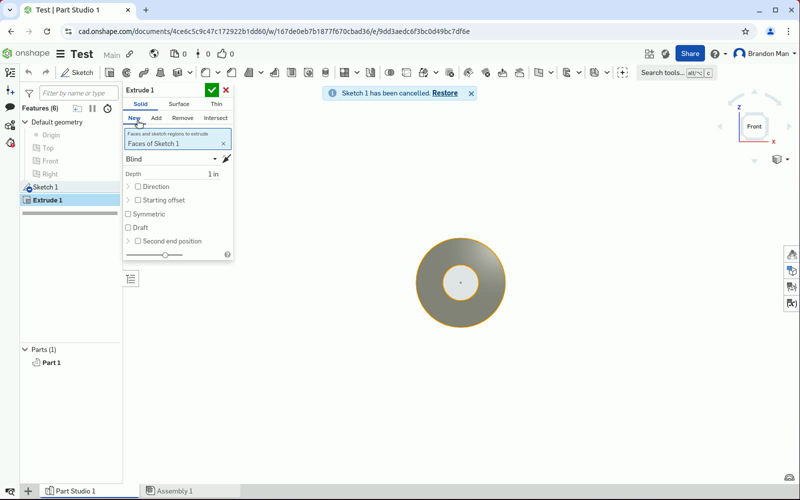
click(137, 120)
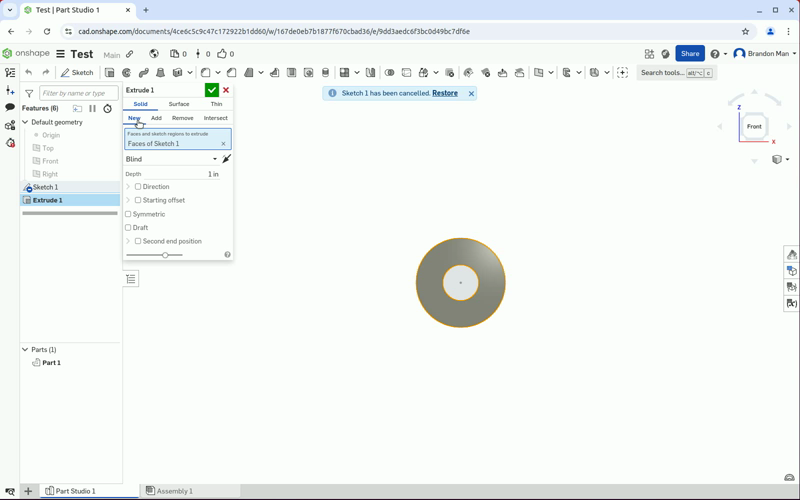
key(tab, 4)
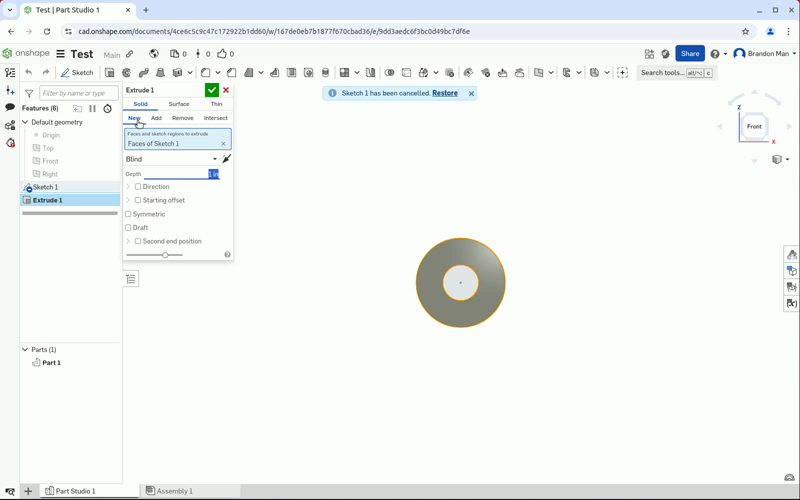
text(3.611)
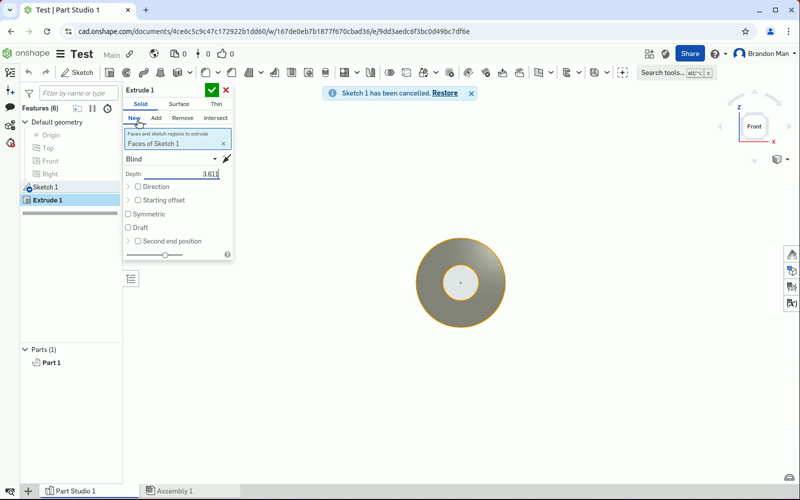
key(enter)
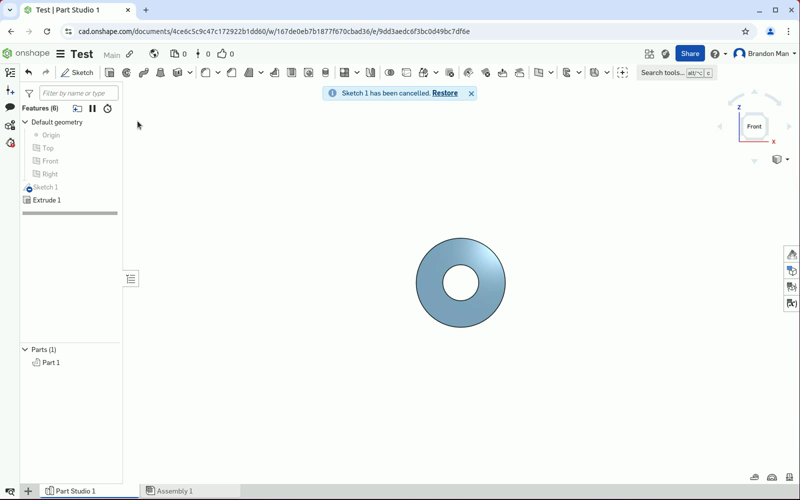
key(shift+h)
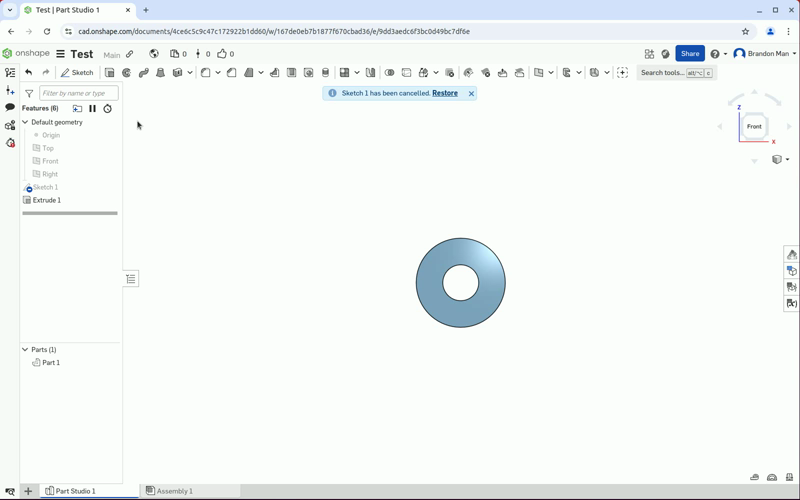
key(shift+h)
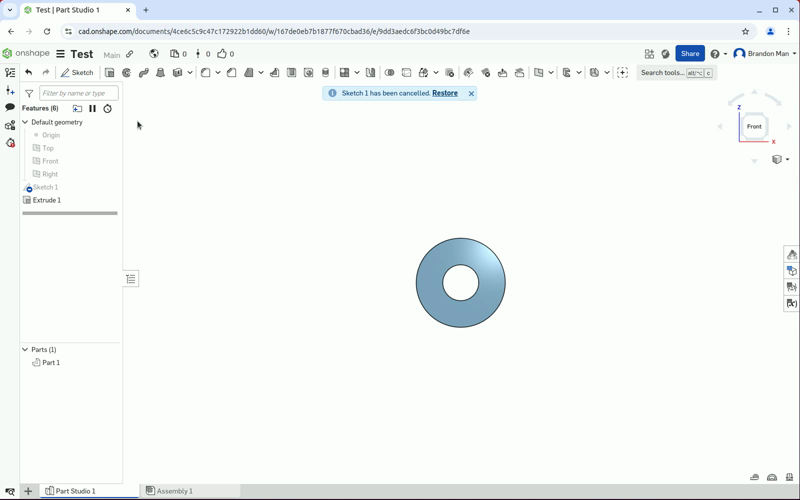
mouse_move(73, 189)
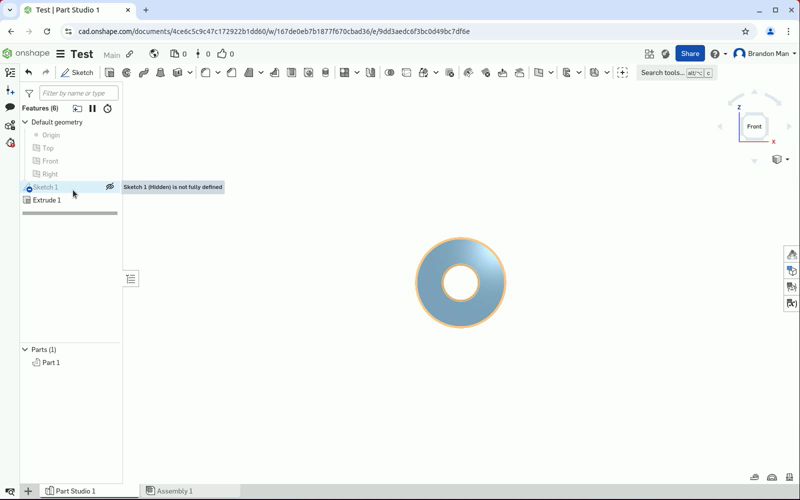
click(73, 189)
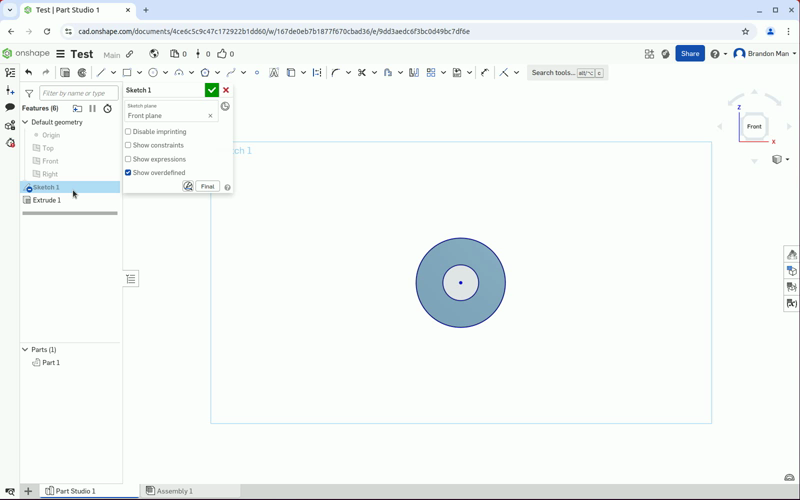
mouse_move(229, 92)
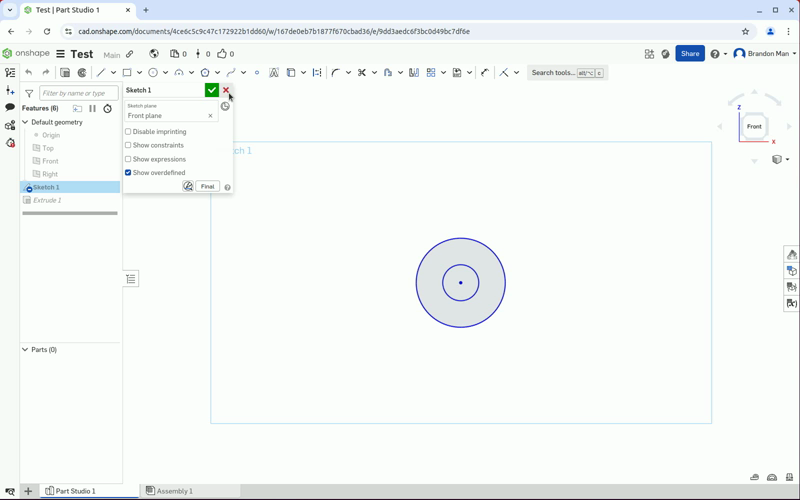
click(229, 92)
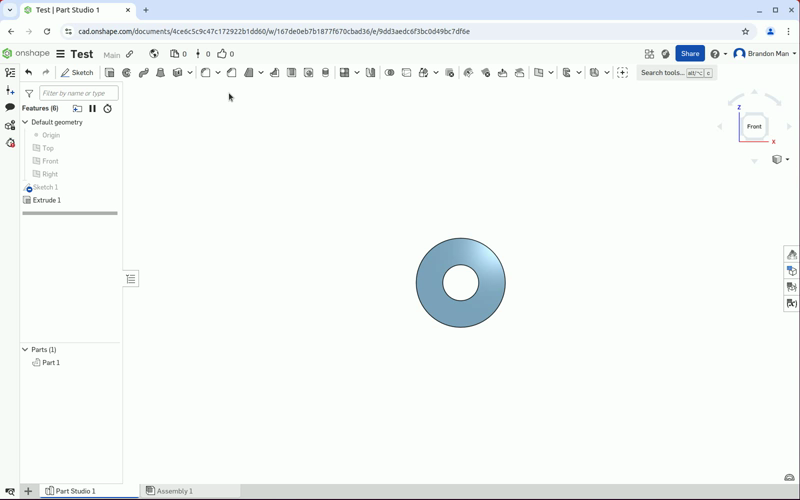
mouse_move(541, 75)
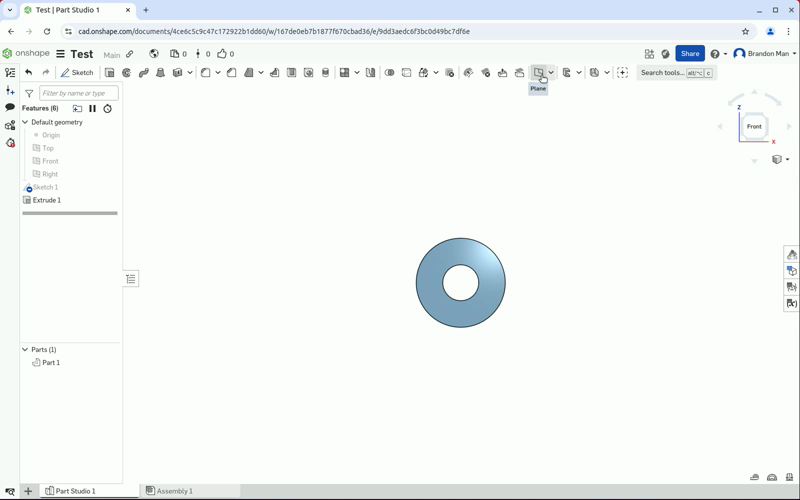
click(541, 75)
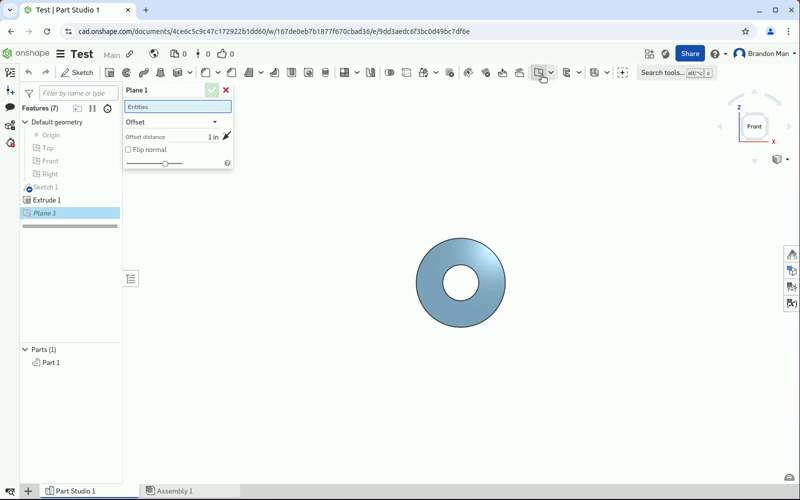
mouse_move(73, 163)
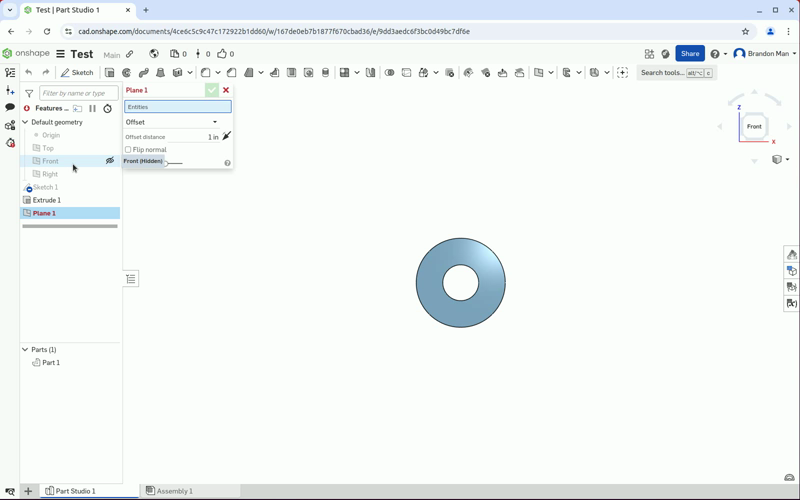
click(73, 163)
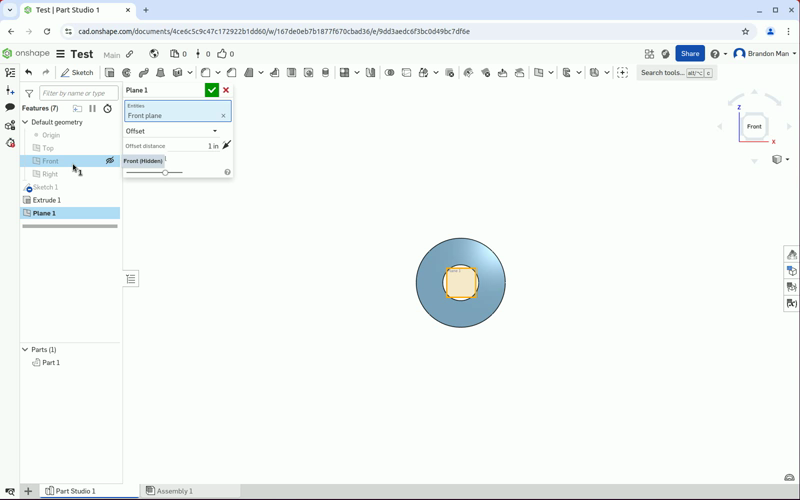
key(tab, 2)
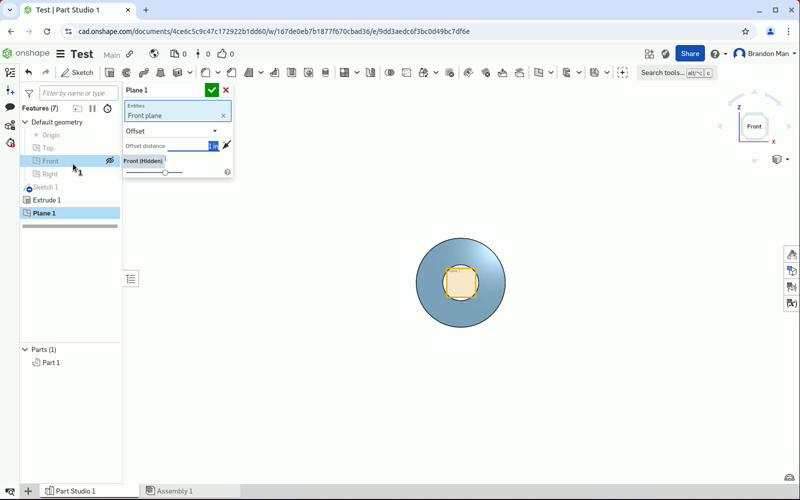
text(3.605)
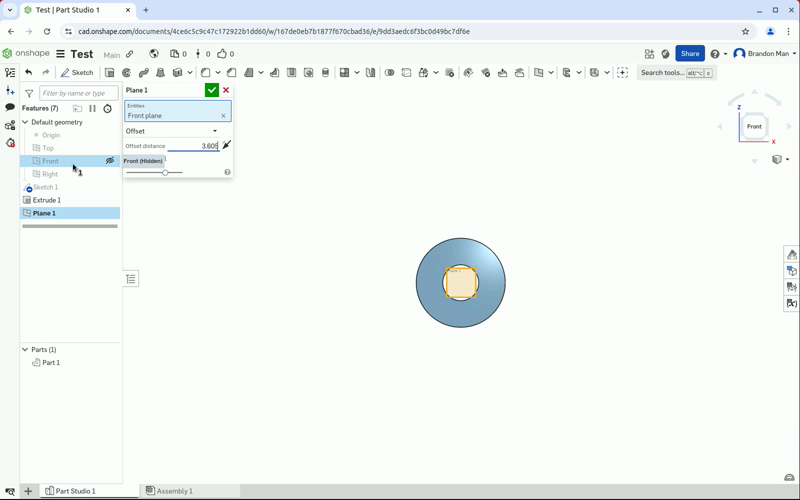
key(enter, 2)
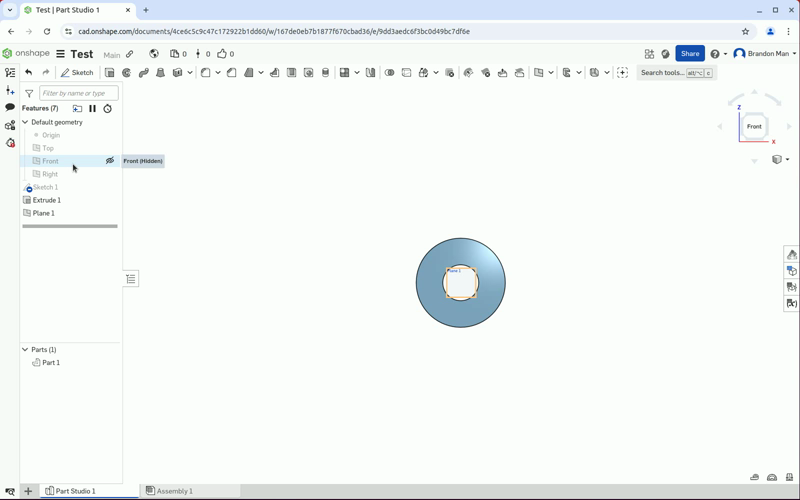
key(shift+s)
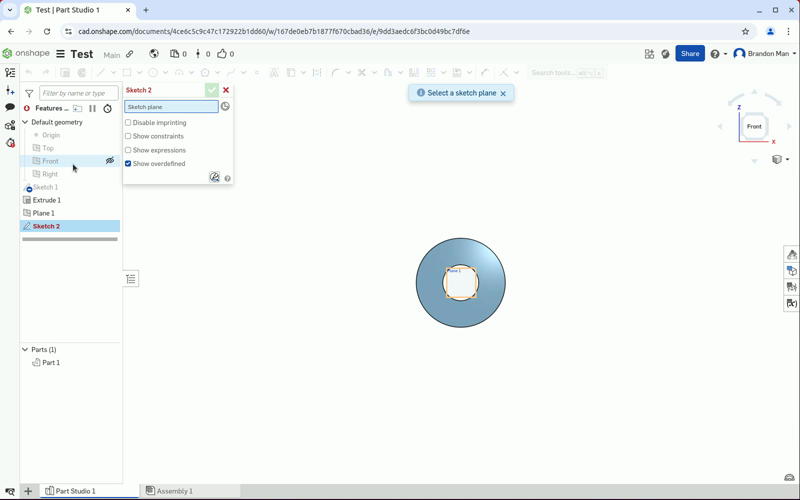
mouse_move(73, 215)
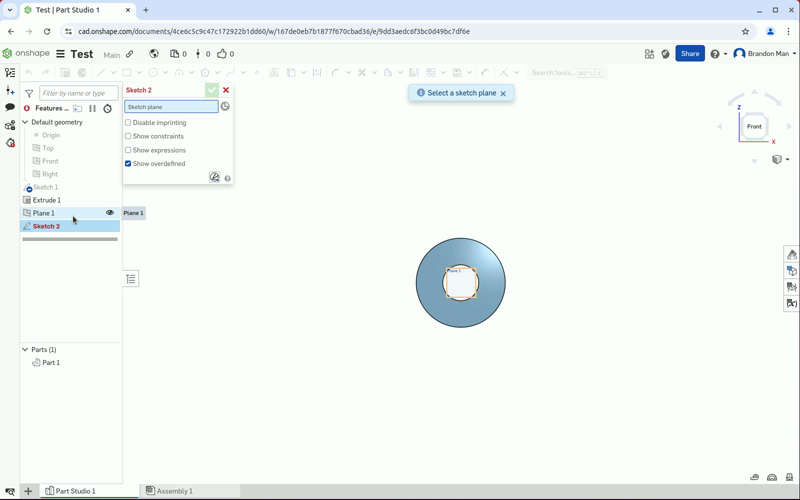
click(73, 215)
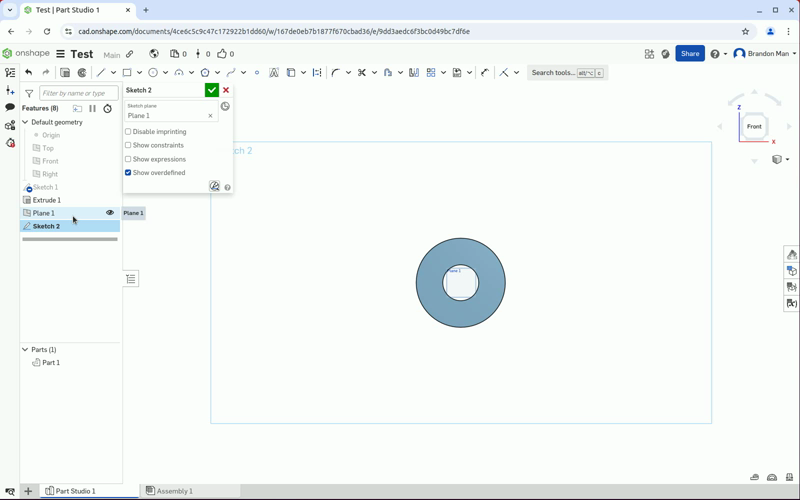
mouse_move(73, 352)
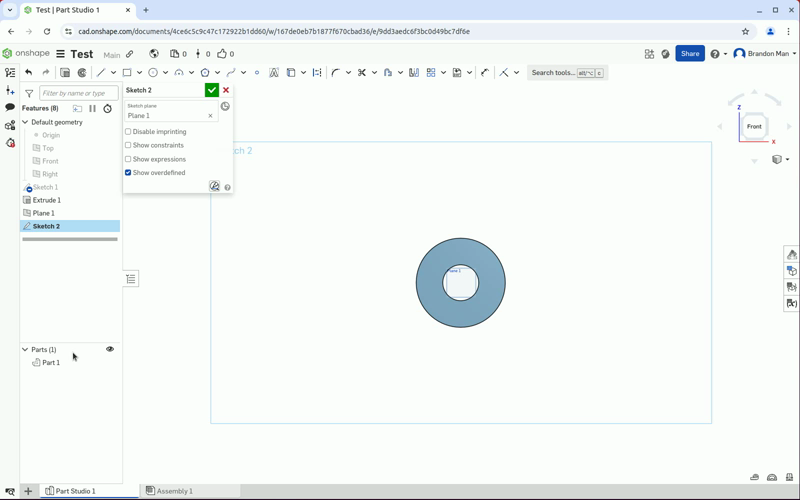
key(y)
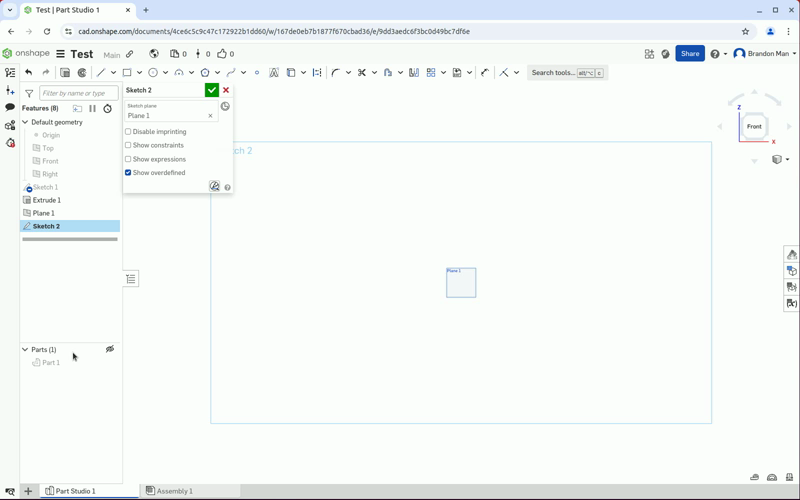
key(c)
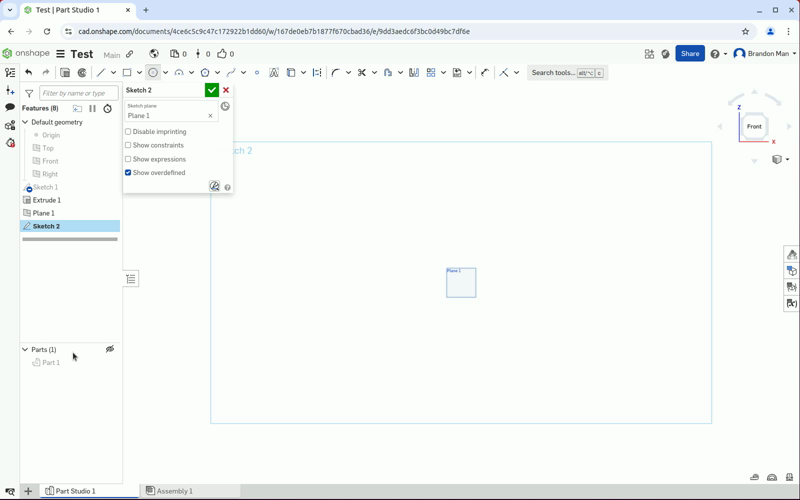
key_down(shift)
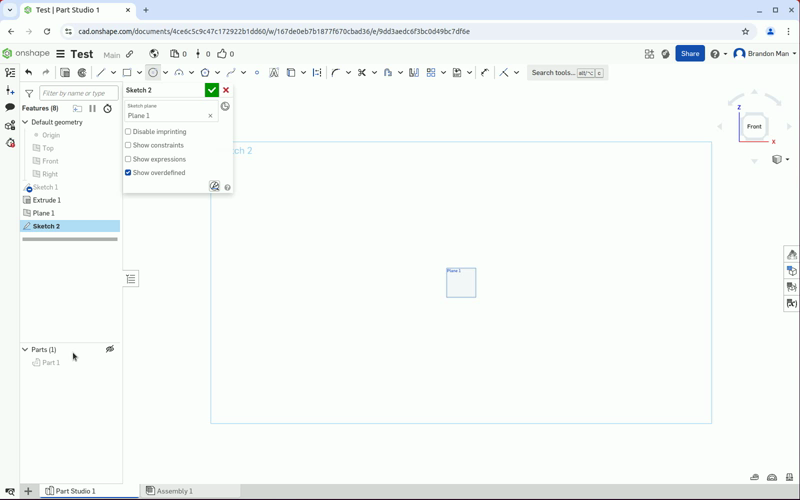
mouse_move(460, 282)
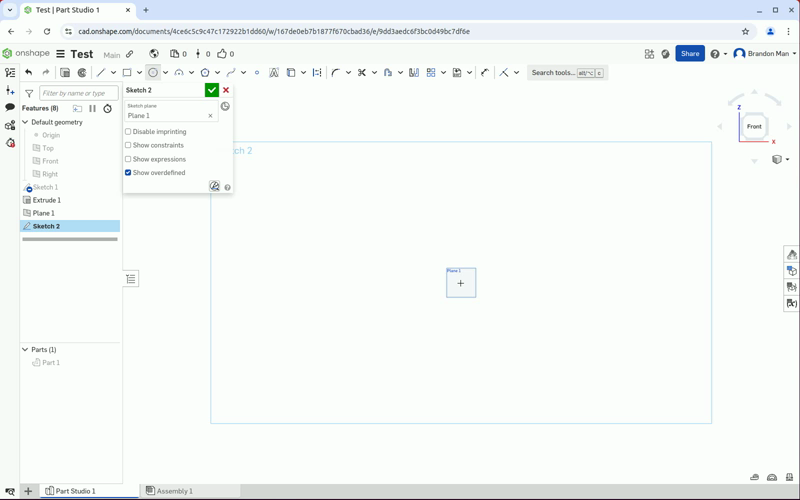
click(460, 282)
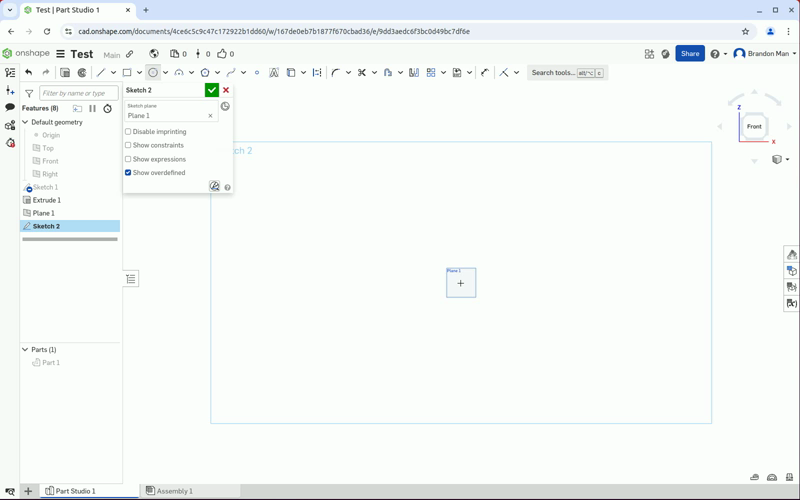
key_up(shift)
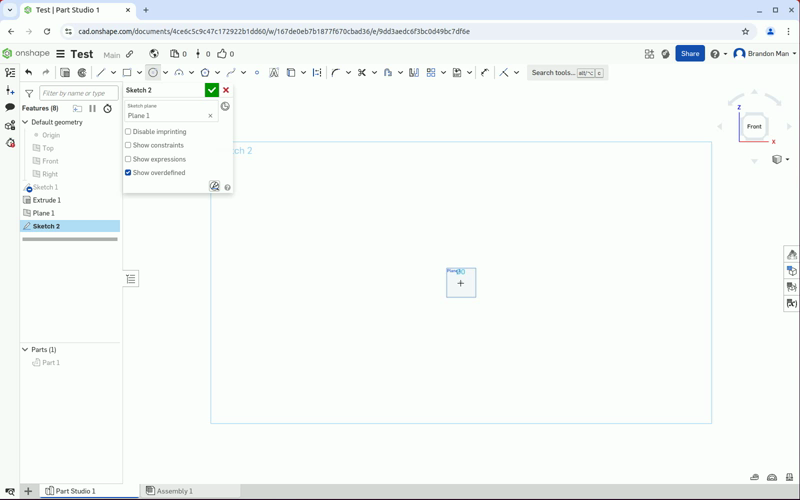
mouse_move(492, 282)
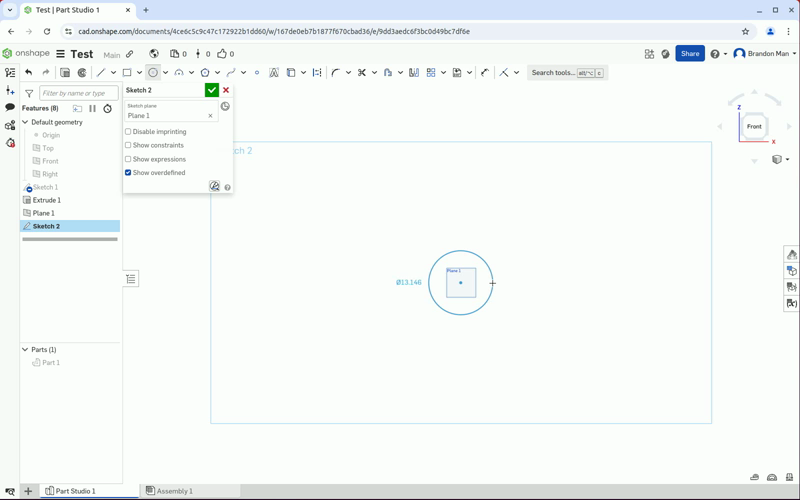
click(492, 282)
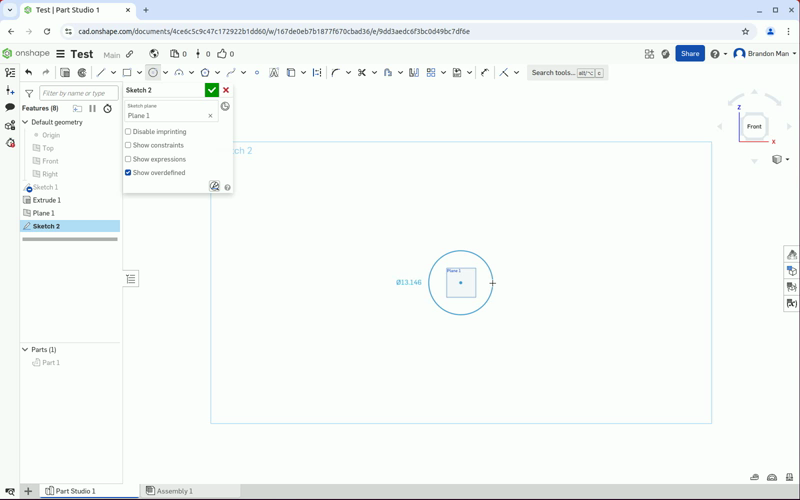
key(esc)
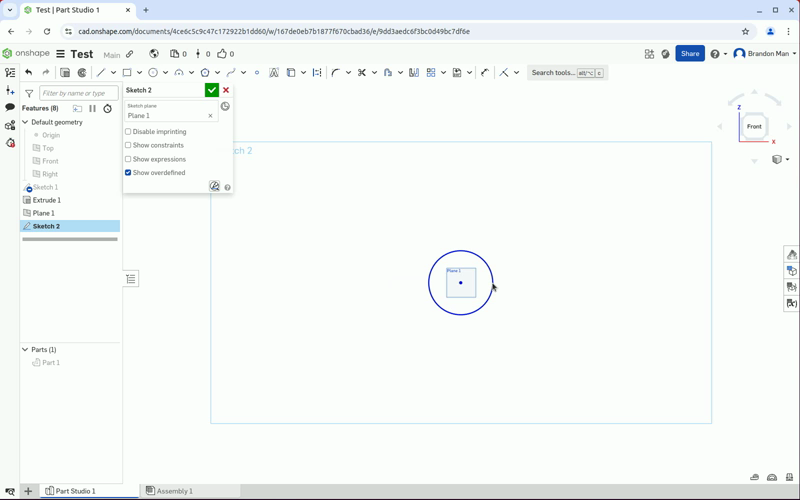
key(c)
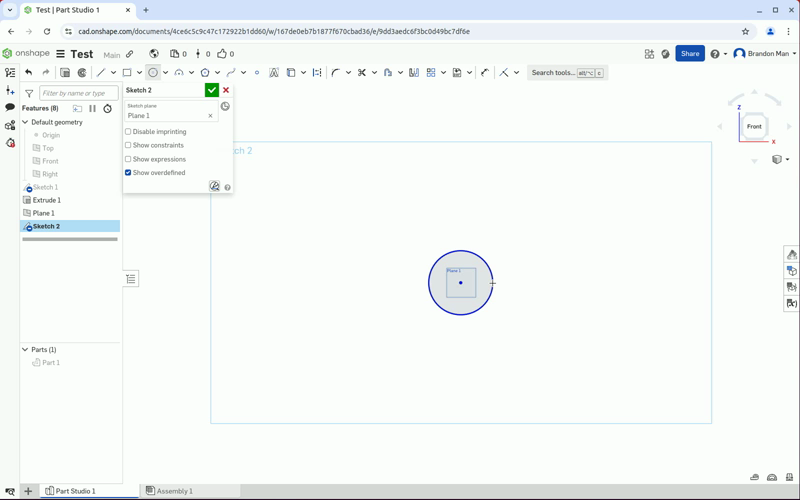
key_down(shift)
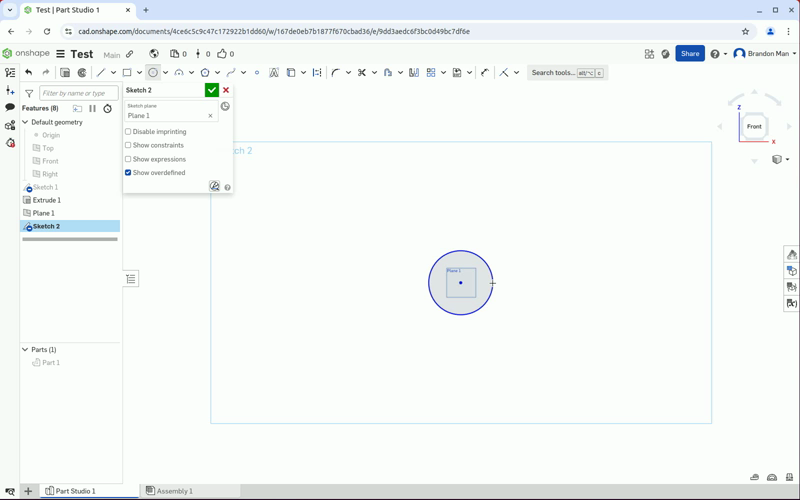
mouse_move(460, 282)
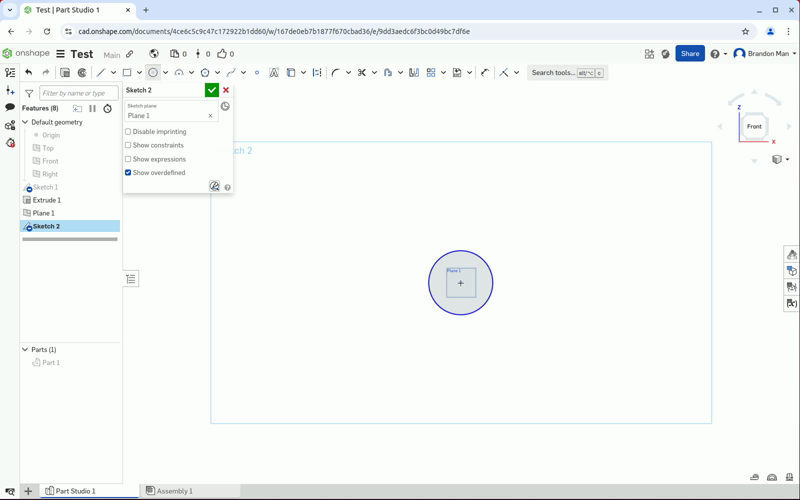
click(460, 282)
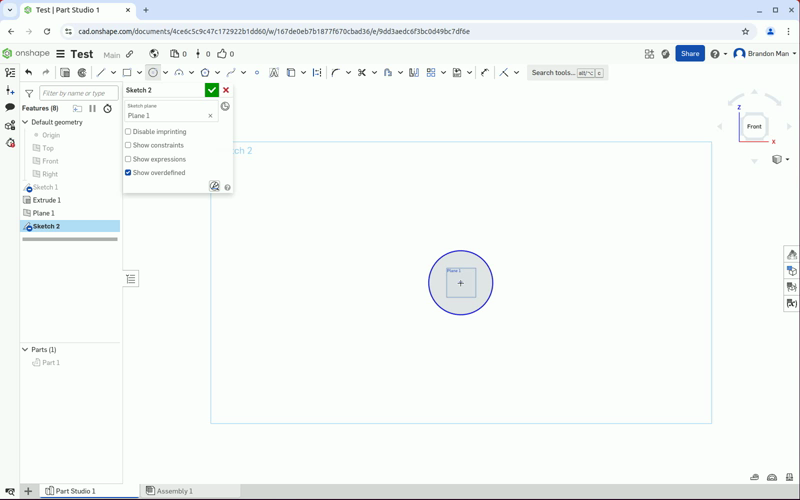
key_up(shift)
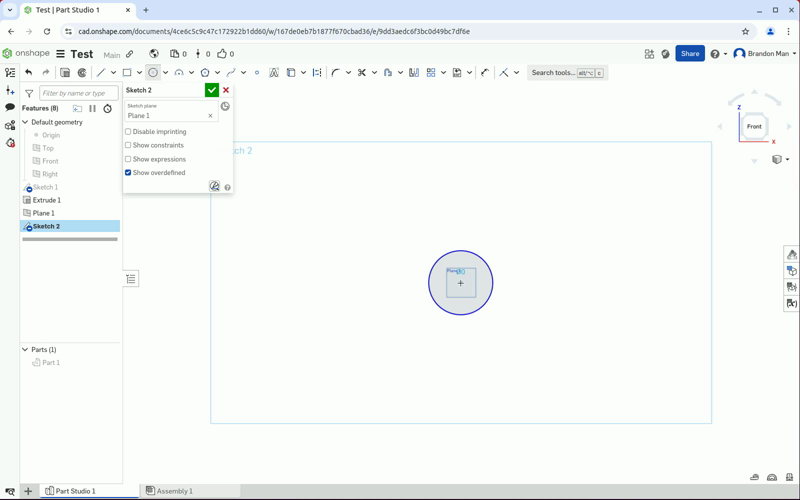
mouse_move(478, 282)
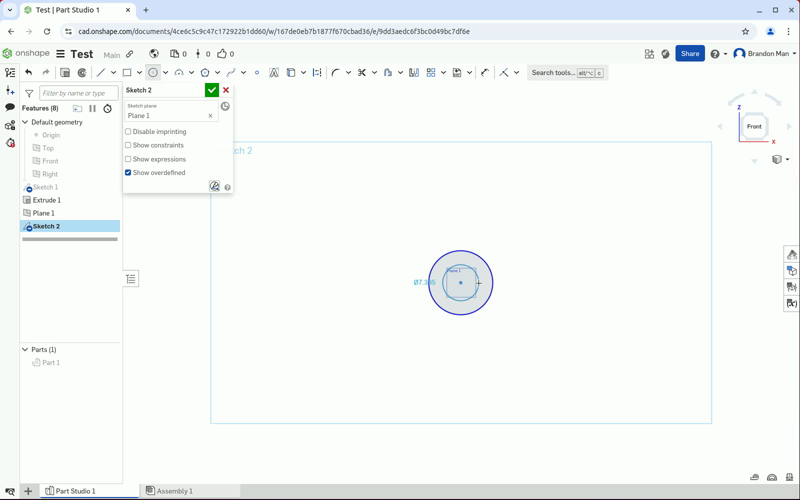
click(478, 282)
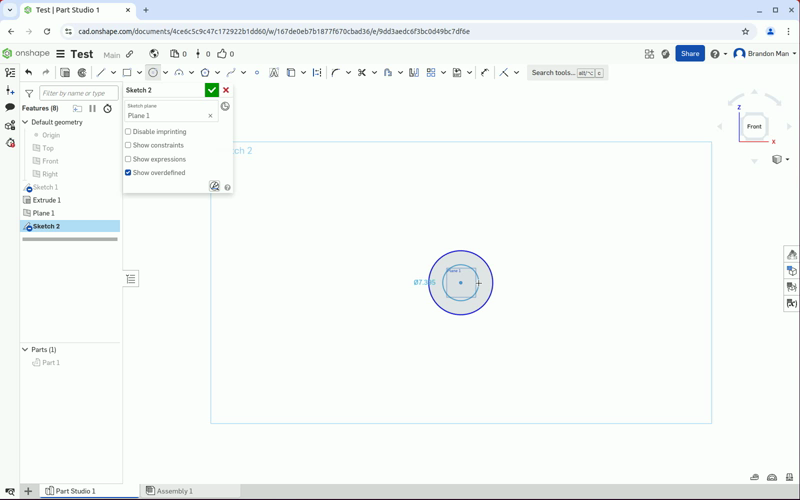
key(esc)
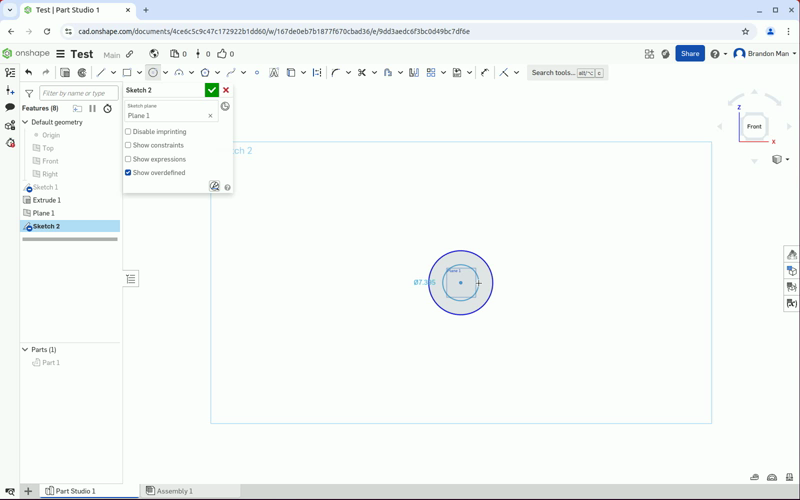
mouse_move(451, 310)
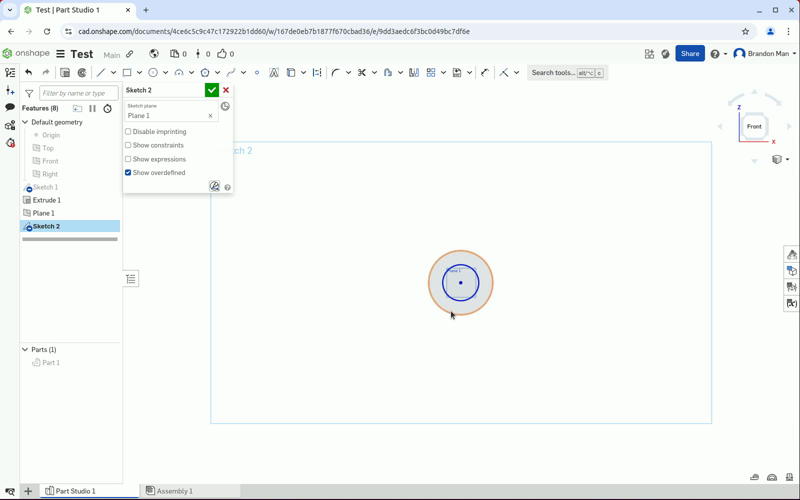
click(451, 310)
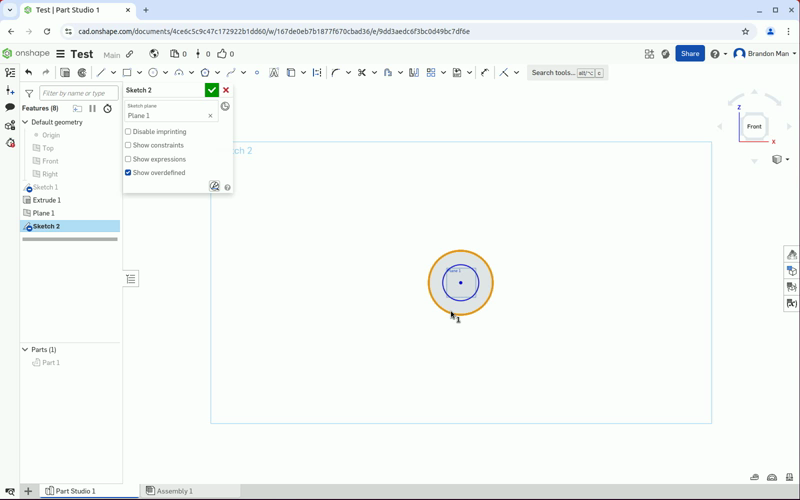
mouse_move(73, 352)
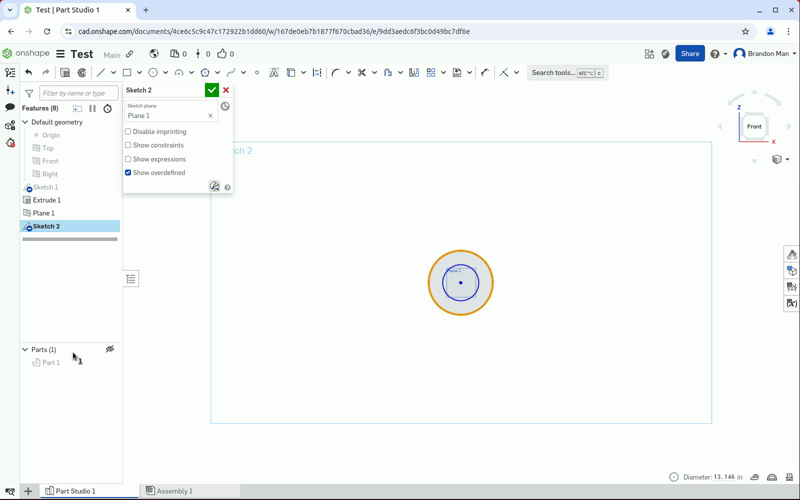
key(shift+y)
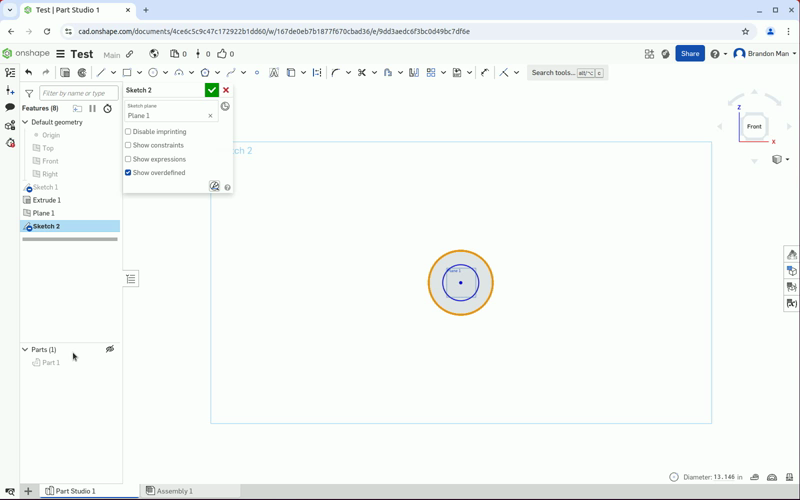
key(shift+e)
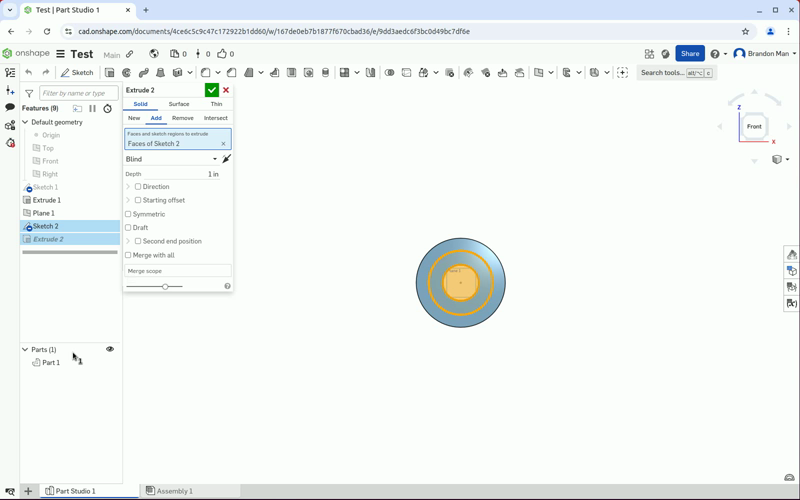
mouse_move(143, 106)
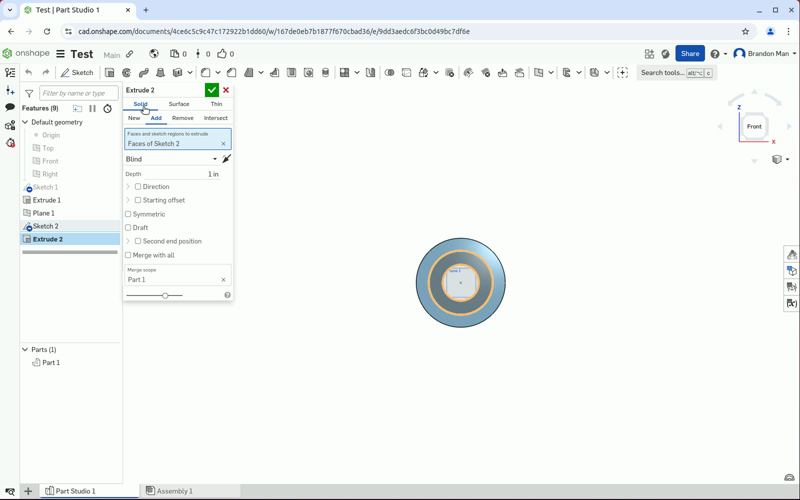
click(143, 106)
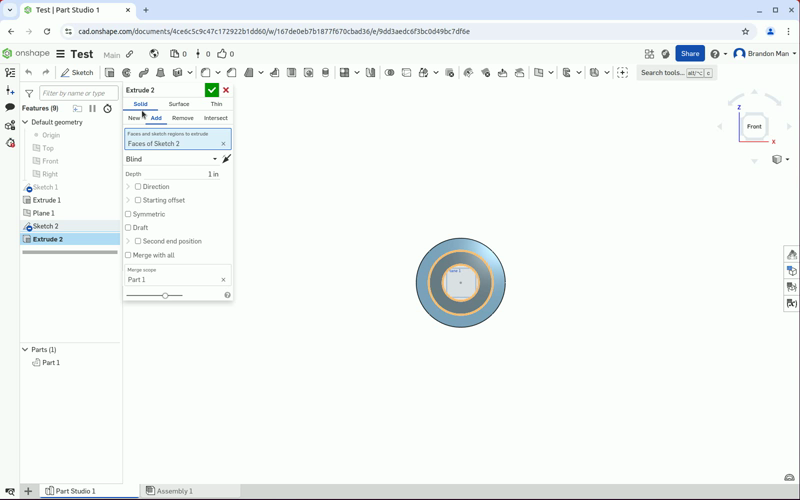
mouse_move(137, 120)
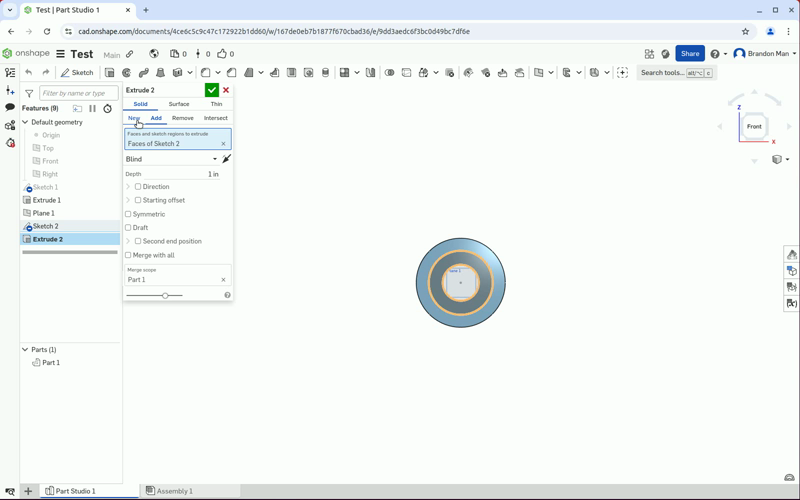
click(137, 120)
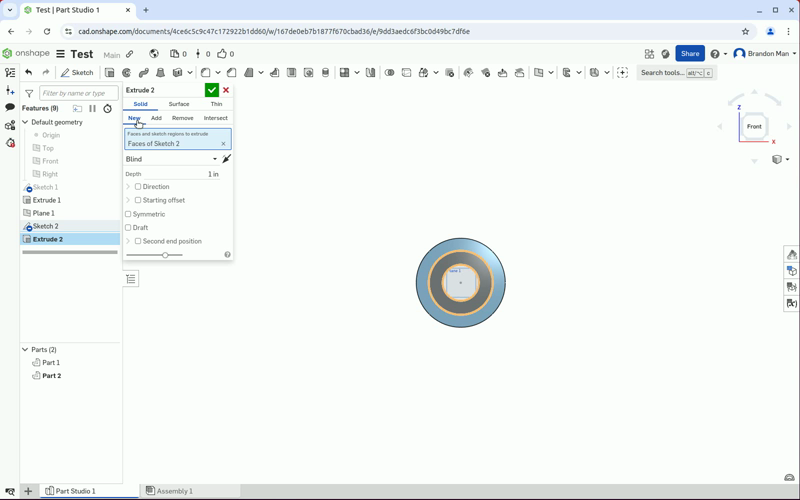
key(tab, 4)
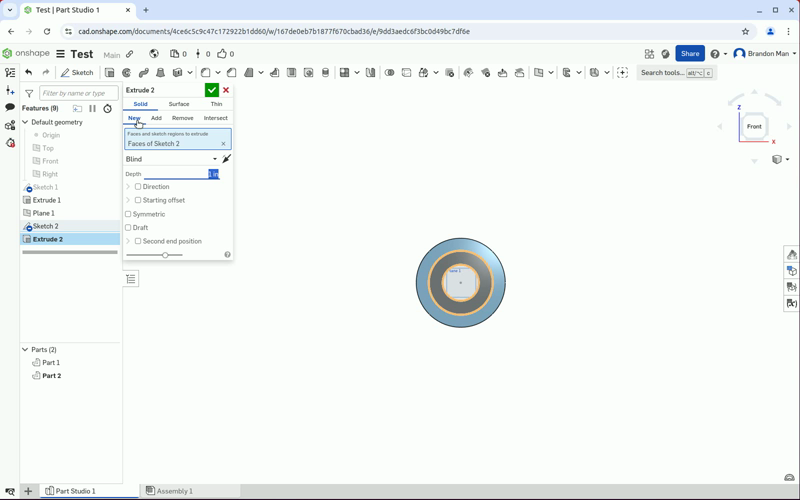
text(1.204)
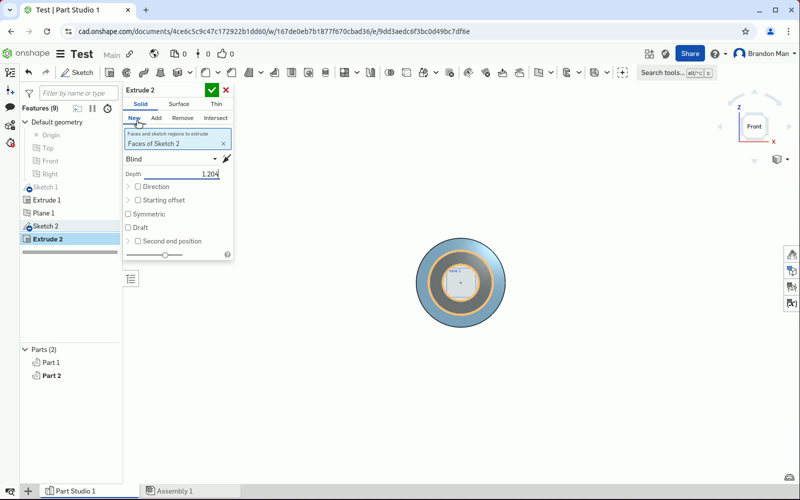
key(enter)
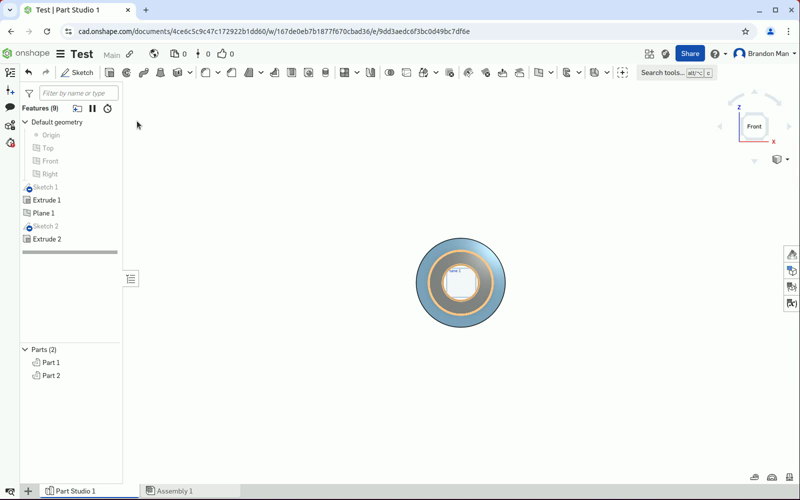
key(shift+h)
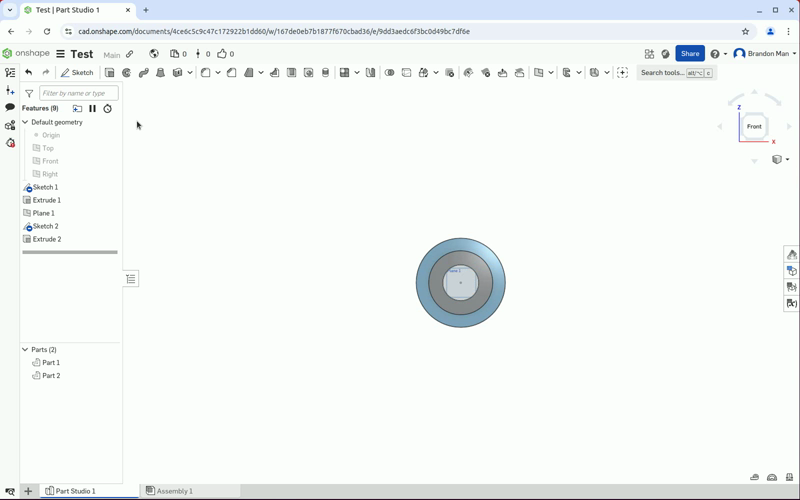
key(shift+h)
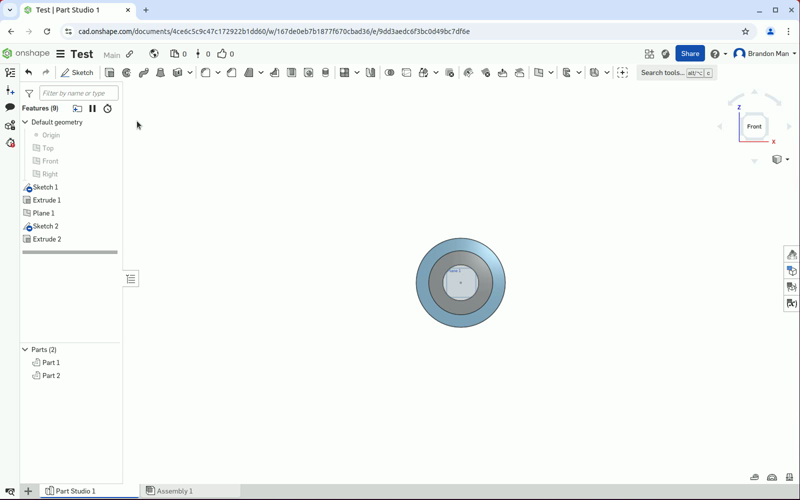
key(shift+7)
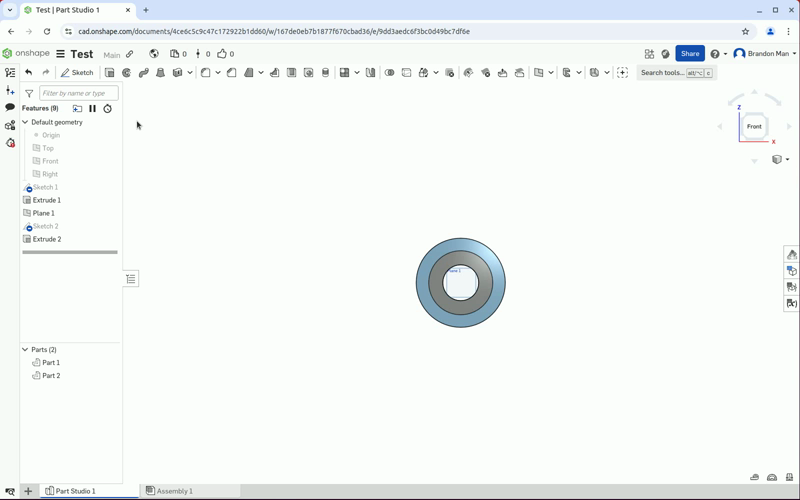
key(left, 2)
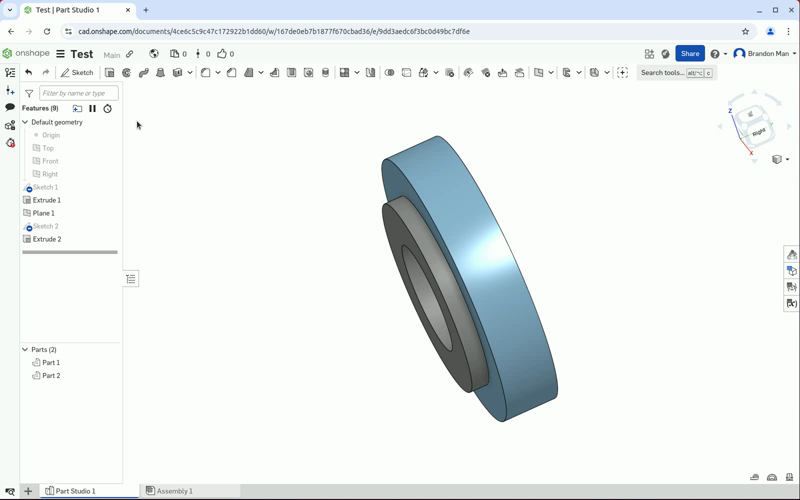
key(down, 2)
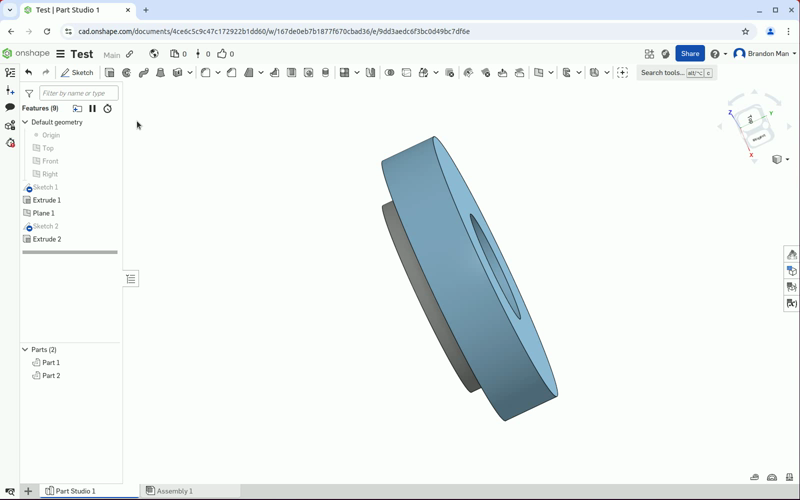
key(up, 2)
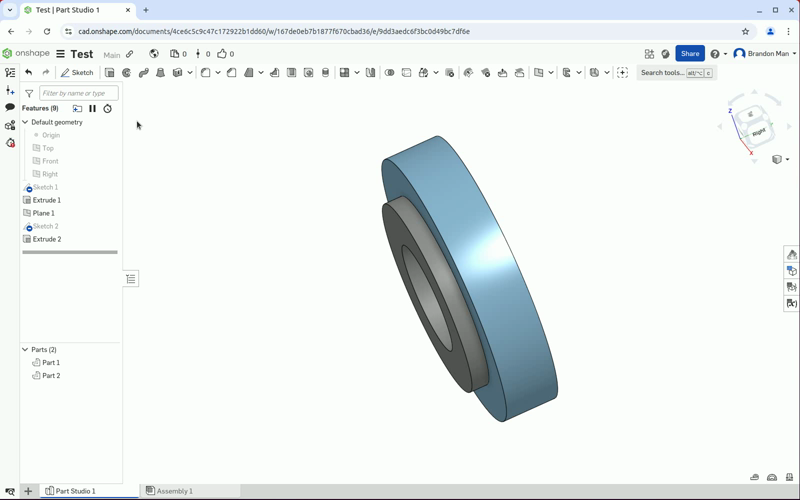
key(right, 2)
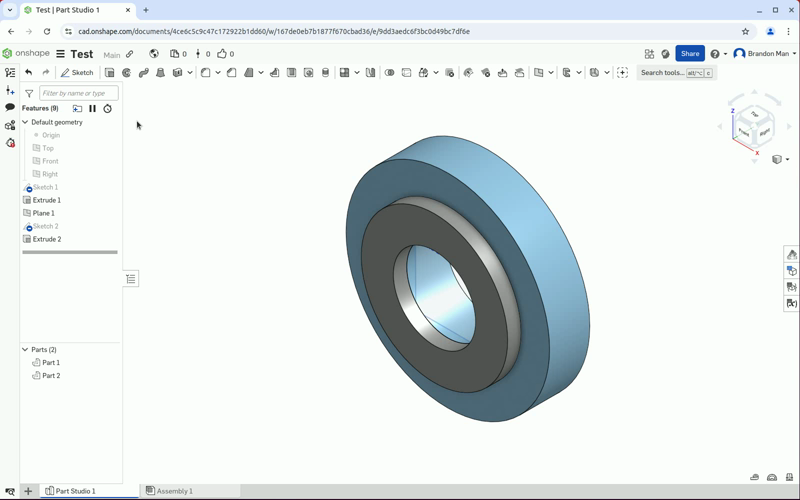
mouse_move(73, 189)
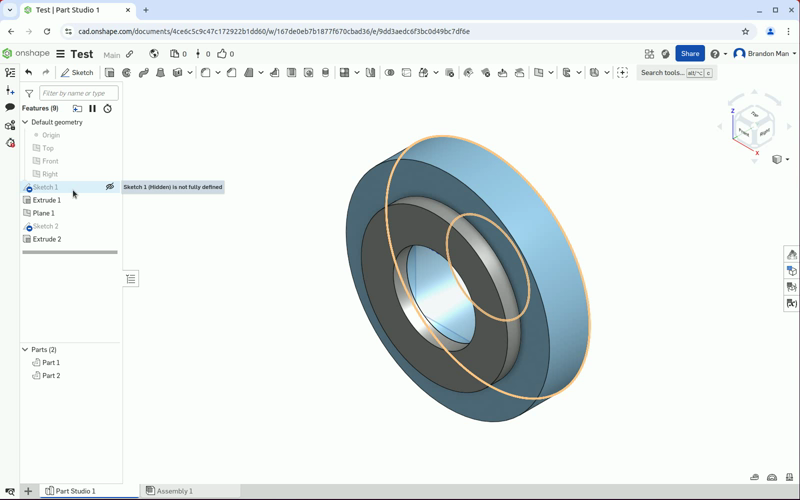
click(73, 189)